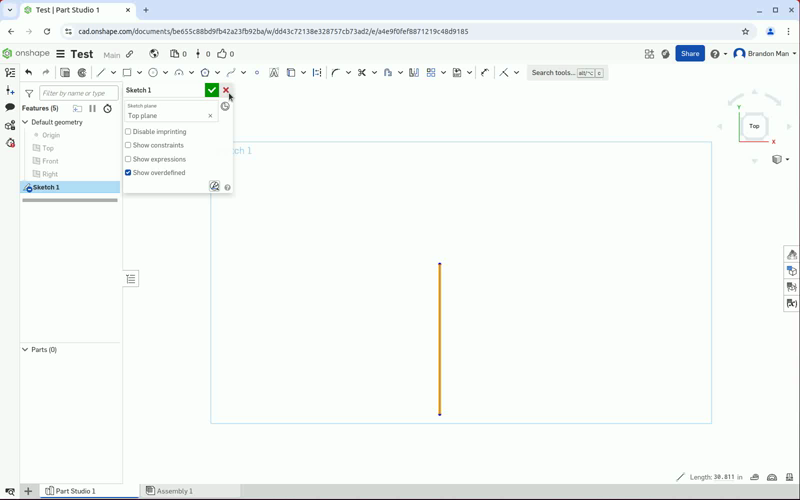
key(shift+h)
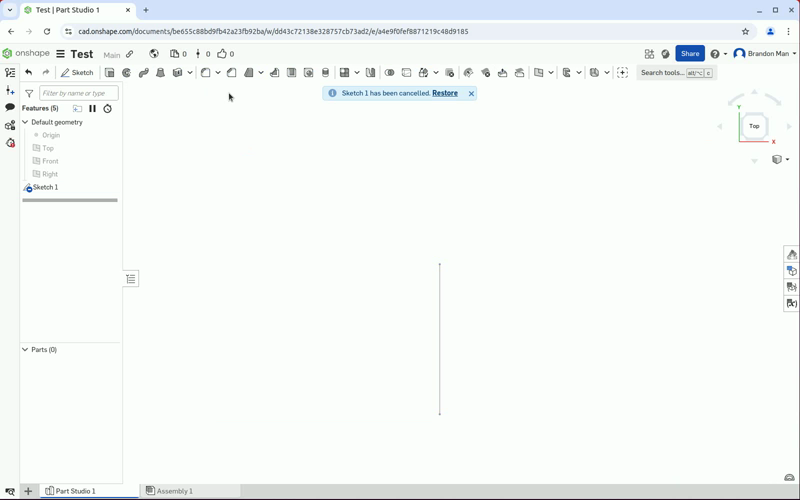
key(shift+s)
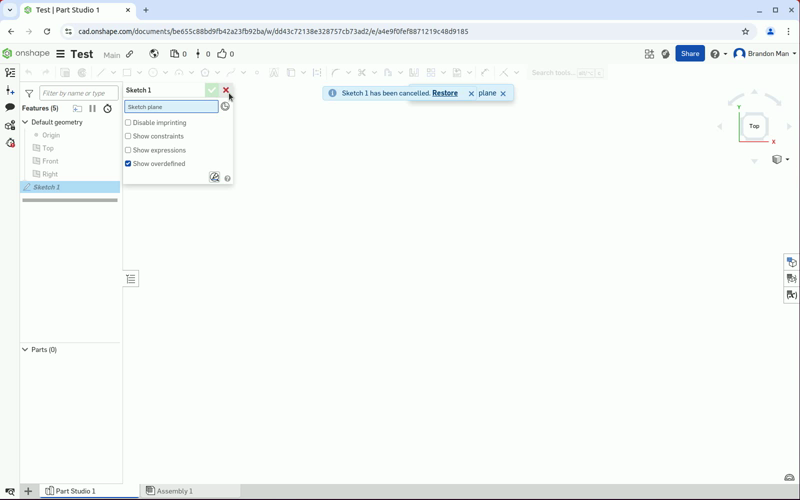
mouse_move(73, 150)
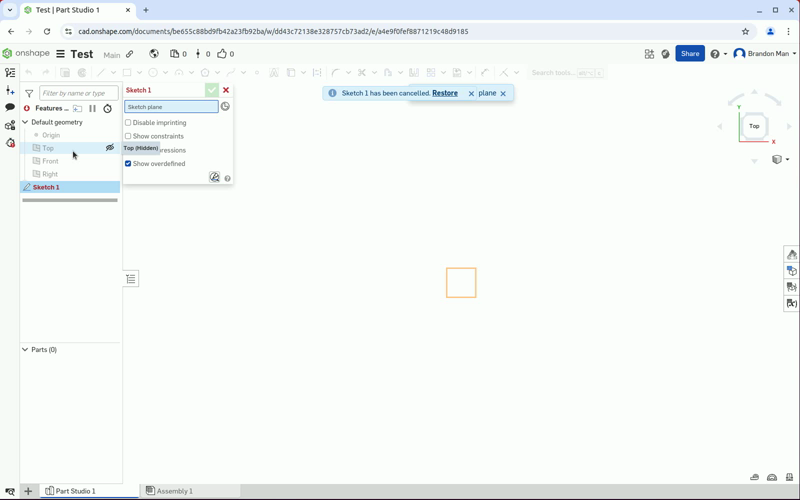
click(73, 150)
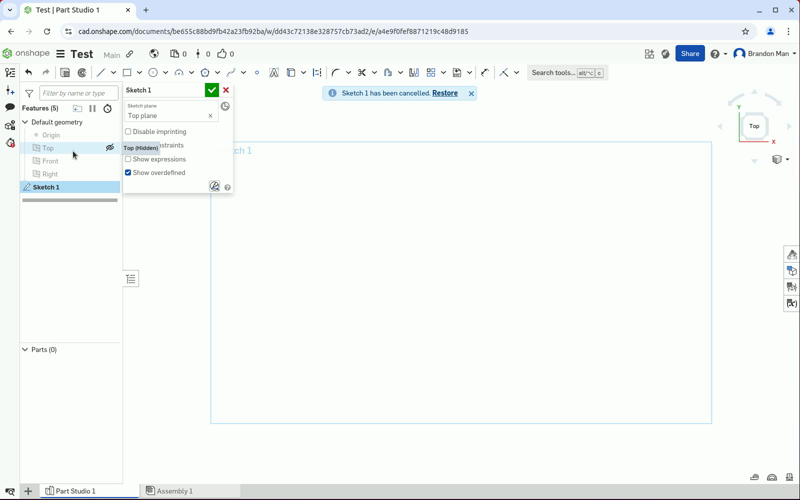
mouse_move(73, 352)
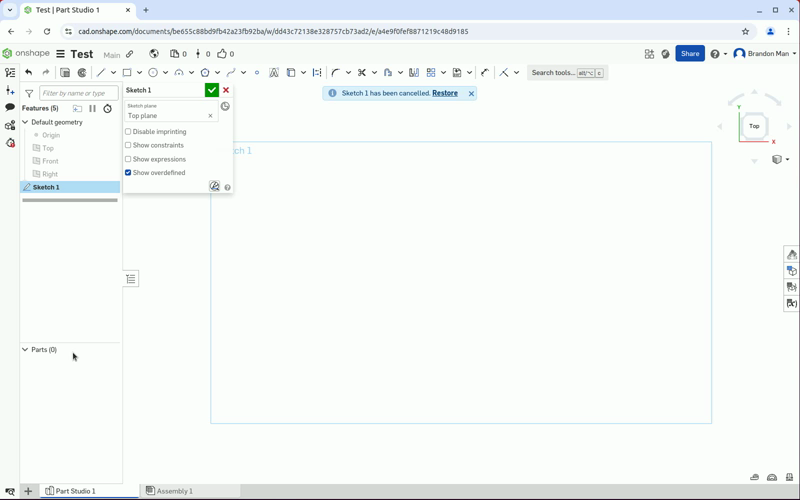
key(y)
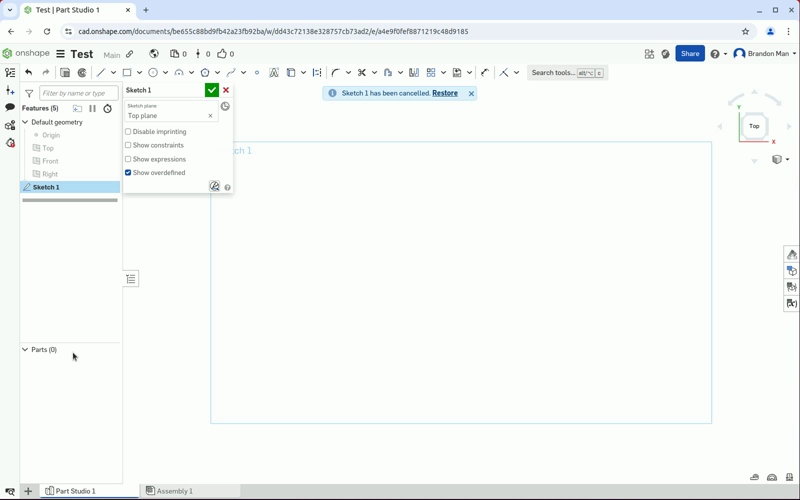
key(c)
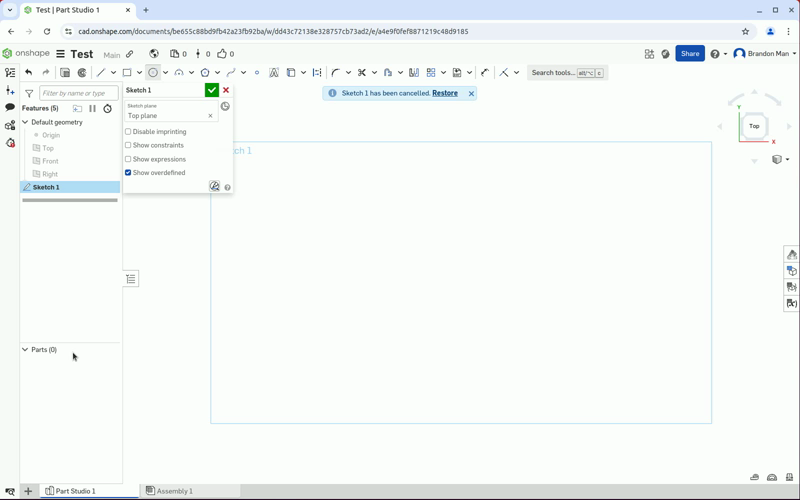
key_down(shift)
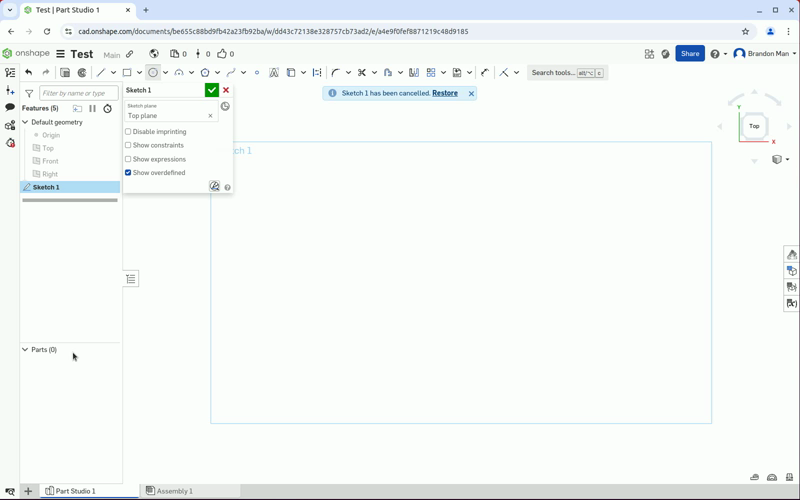
mouse_move(570, 280)
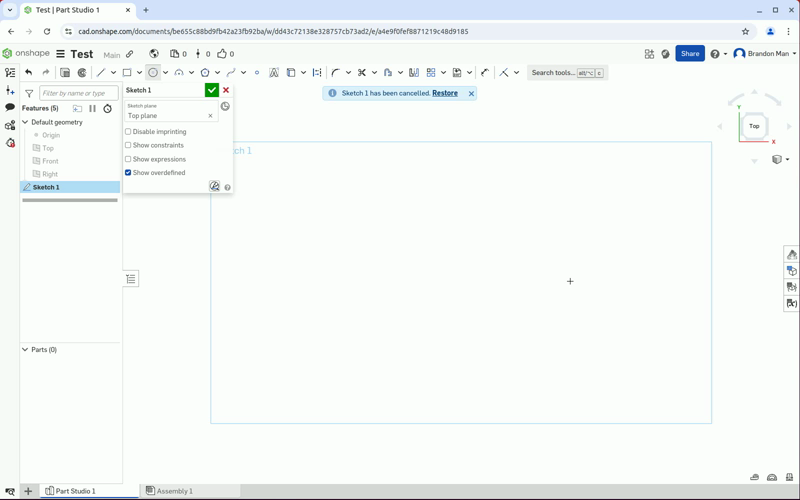
click(570, 280)
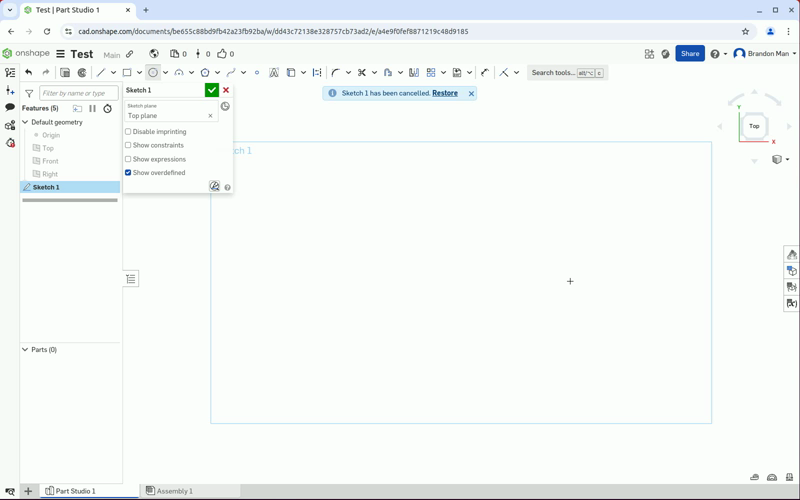
key_up(shift)
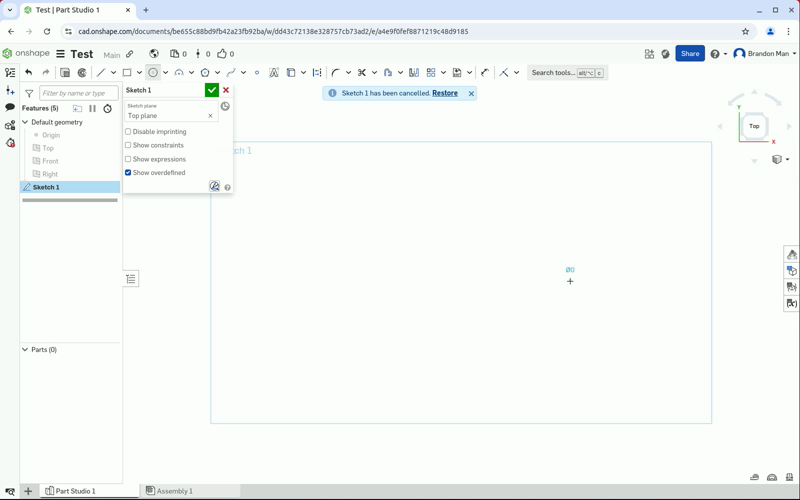
mouse_move(574, 280)
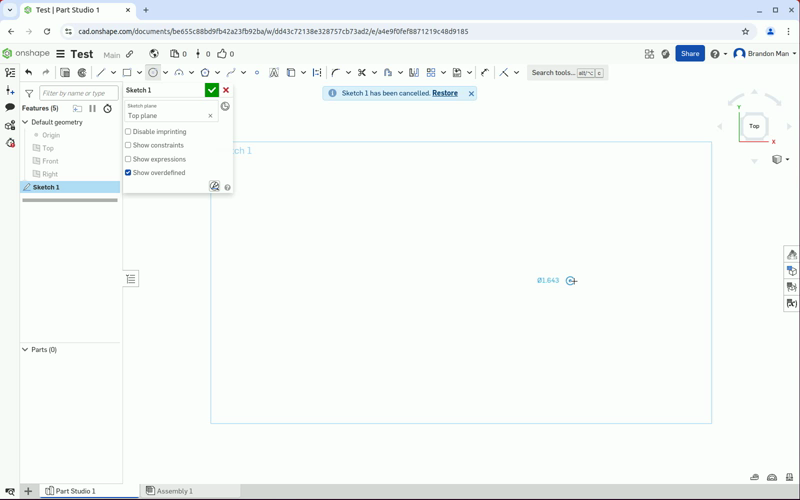
click(574, 280)
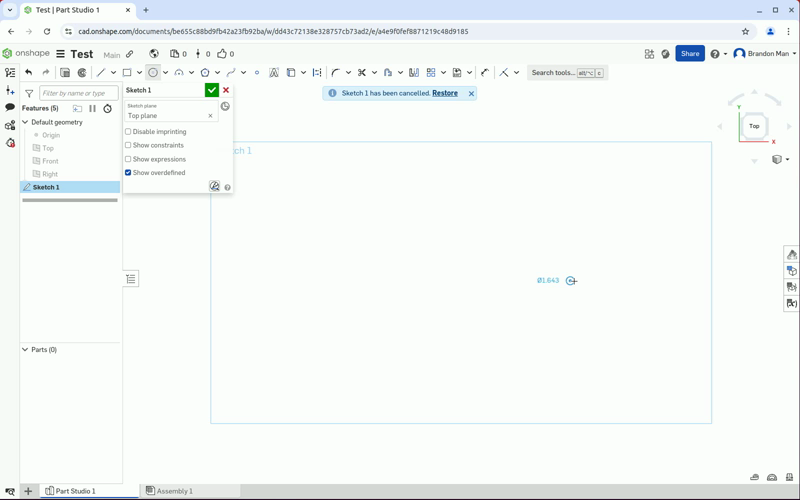
key(esc)
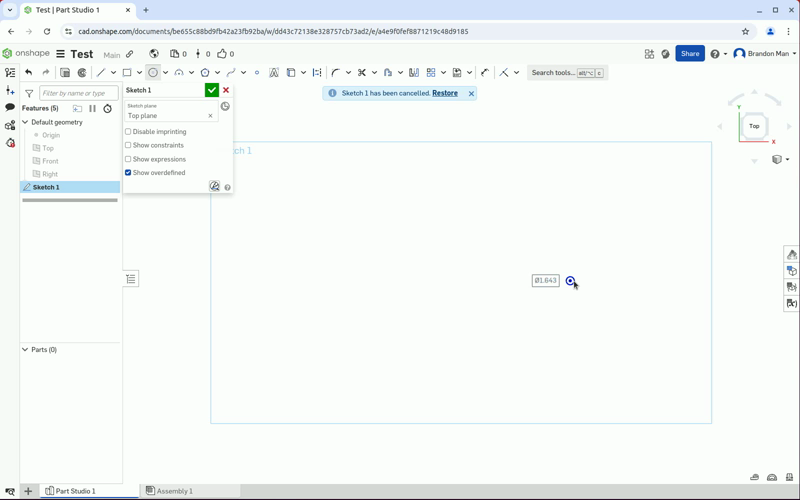
mouse_move(568, 281)
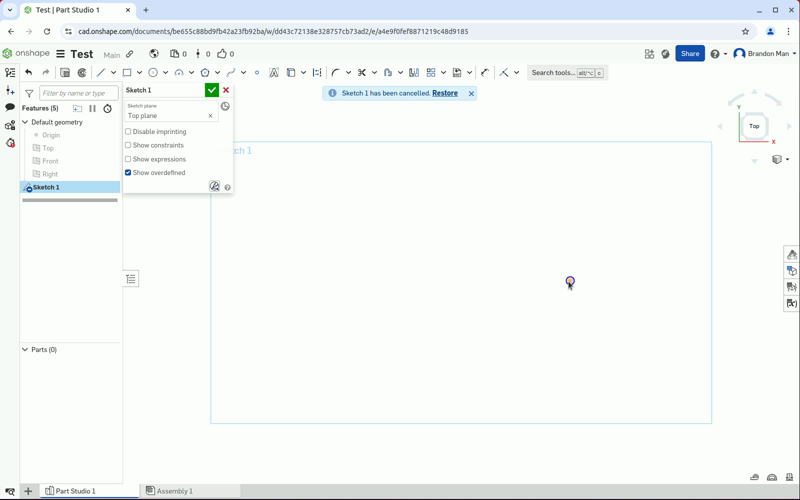
scroll(6)
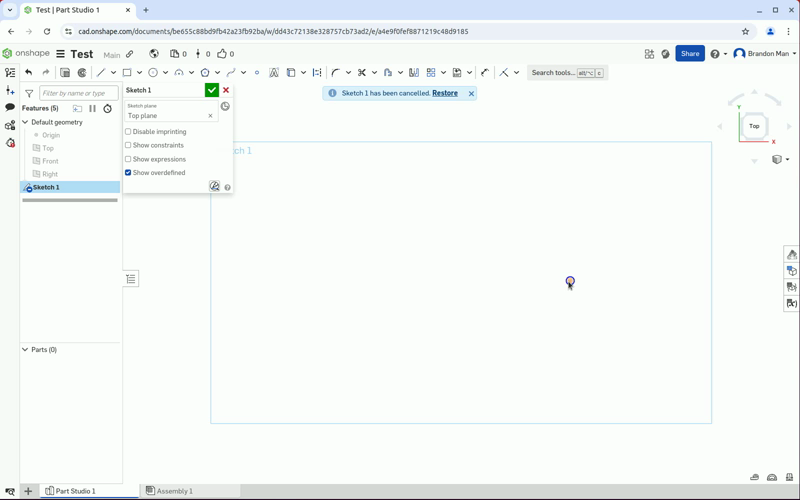
scroll(6)
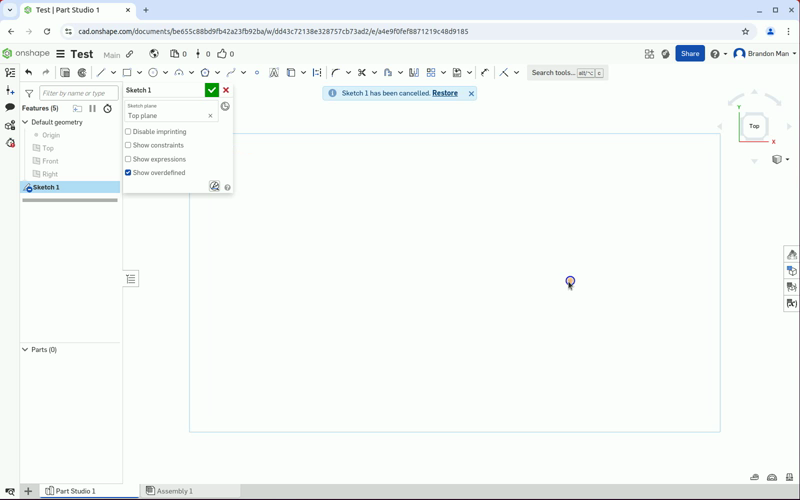
scroll(6)
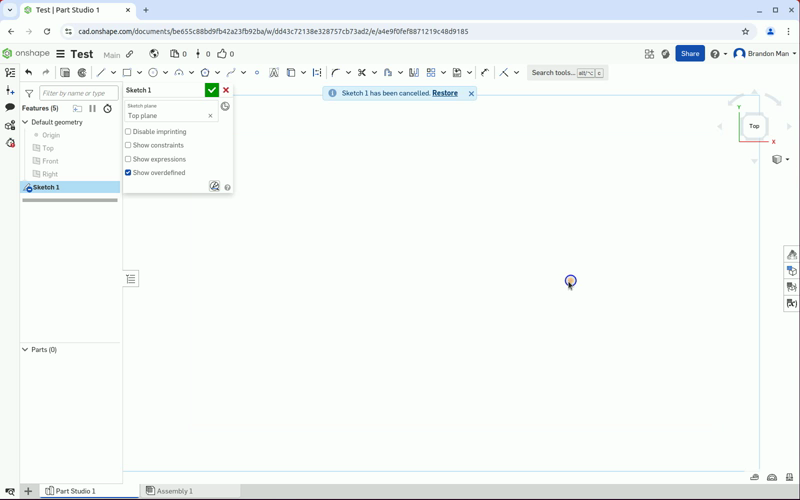
scroll(6)
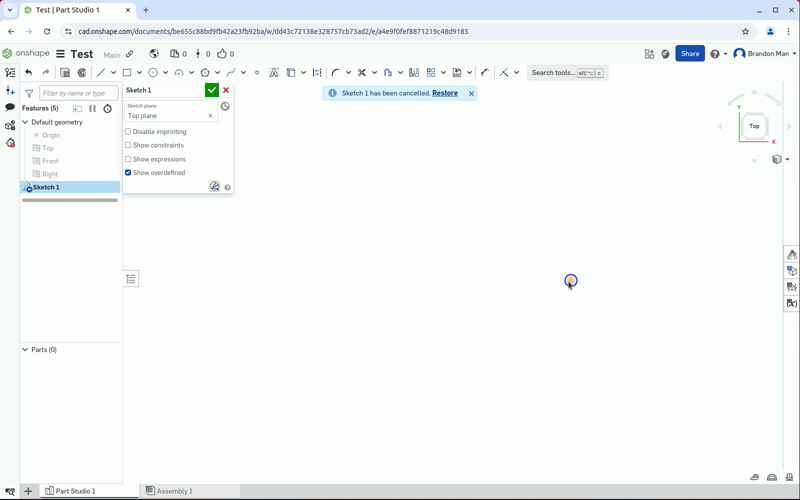
scroll(6)
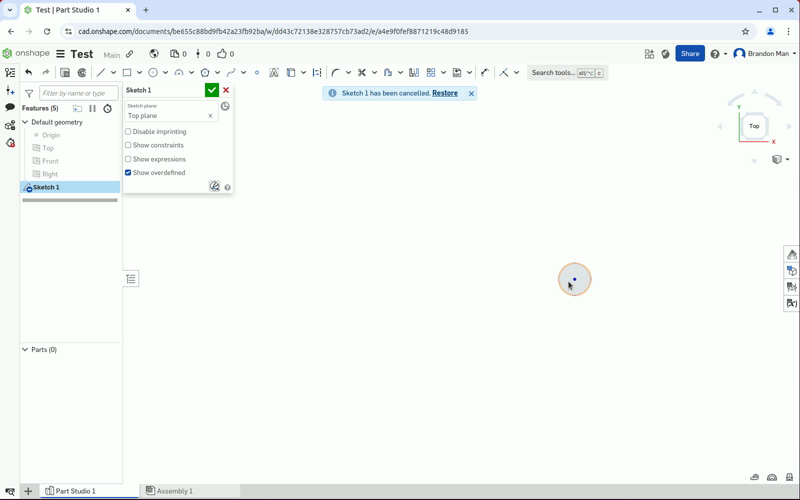
scroll(6)
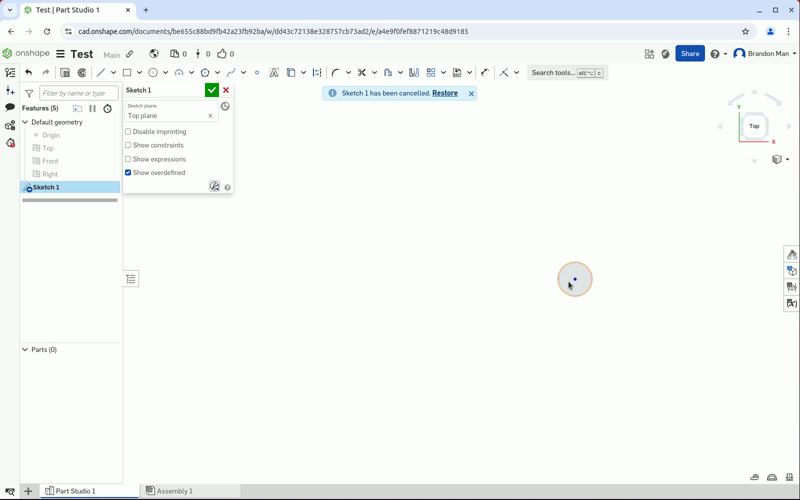
scroll(6)
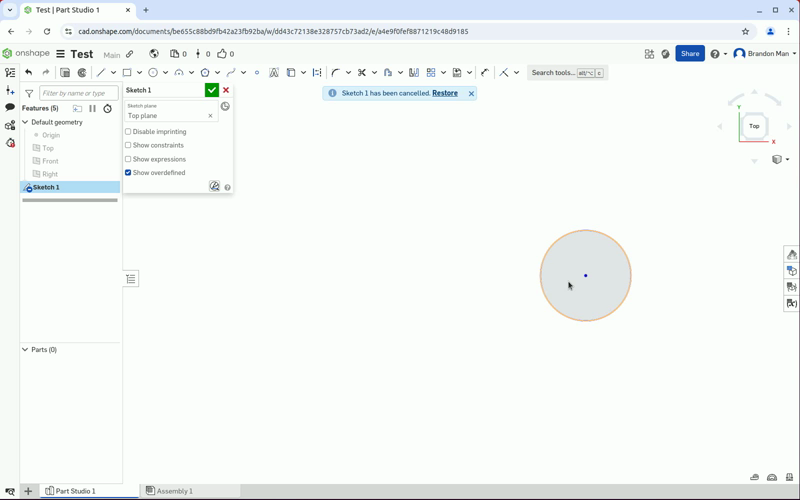
click(568, 281)
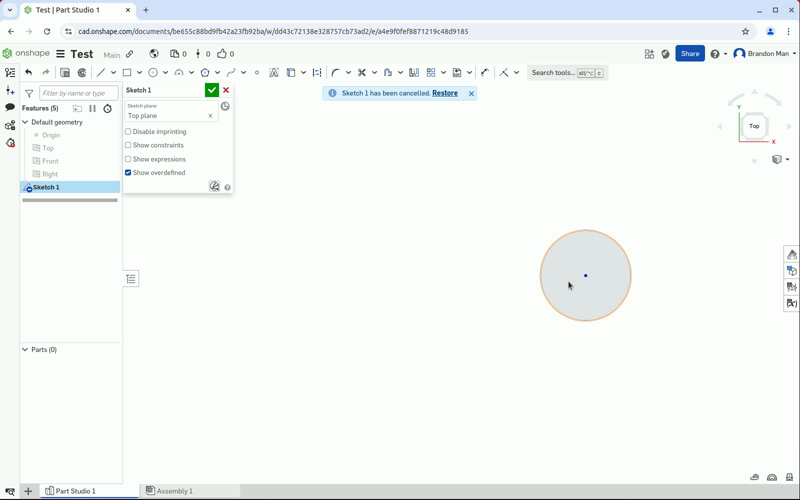
scroll(-6)
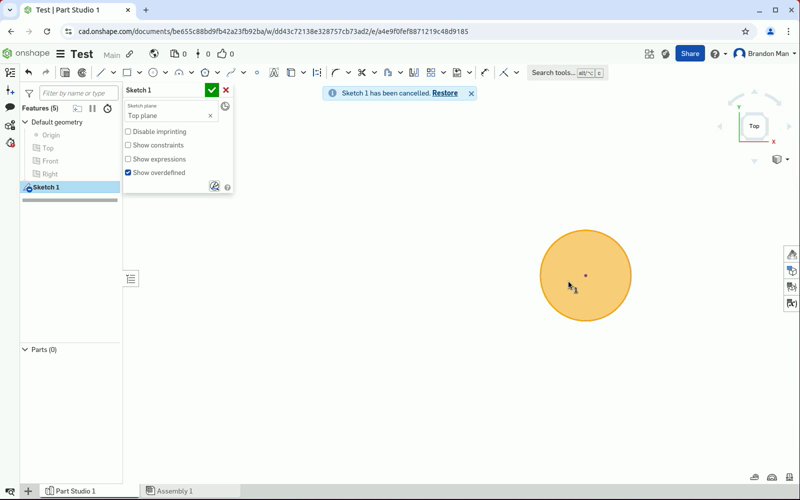
scroll(-6)
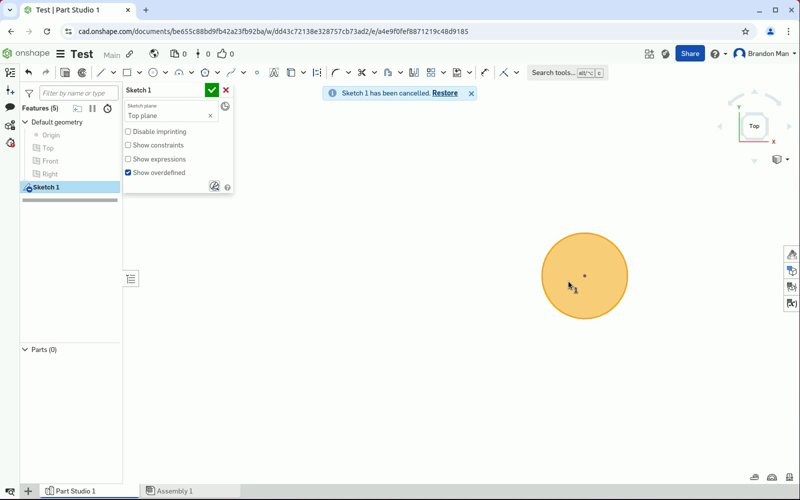
scroll(-6)
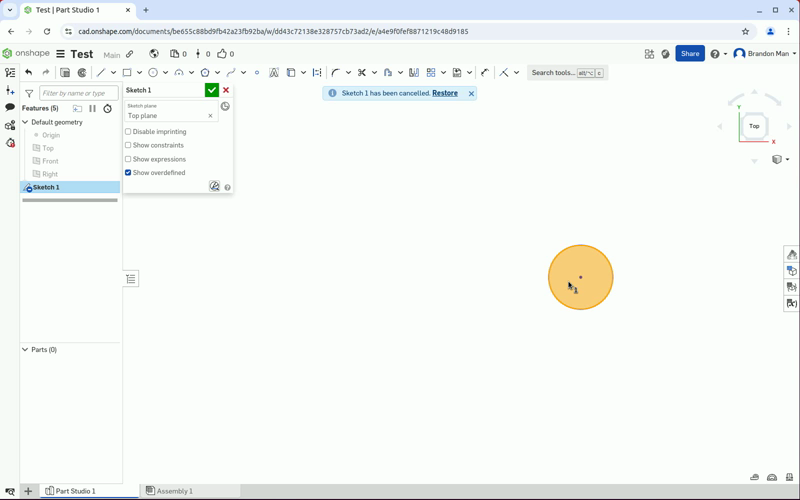
scroll(-6)
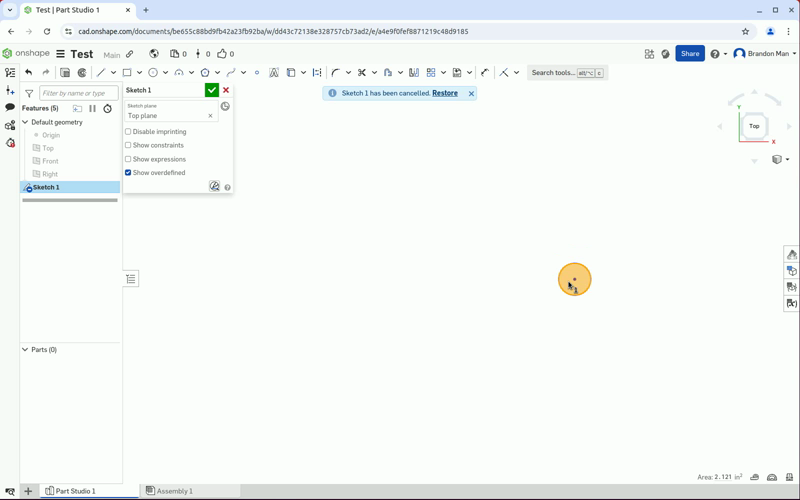
scroll(-6)
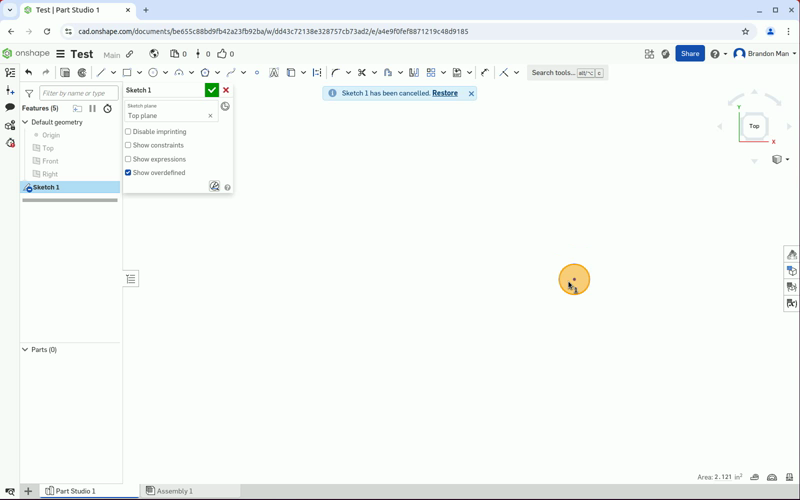
scroll(-6)
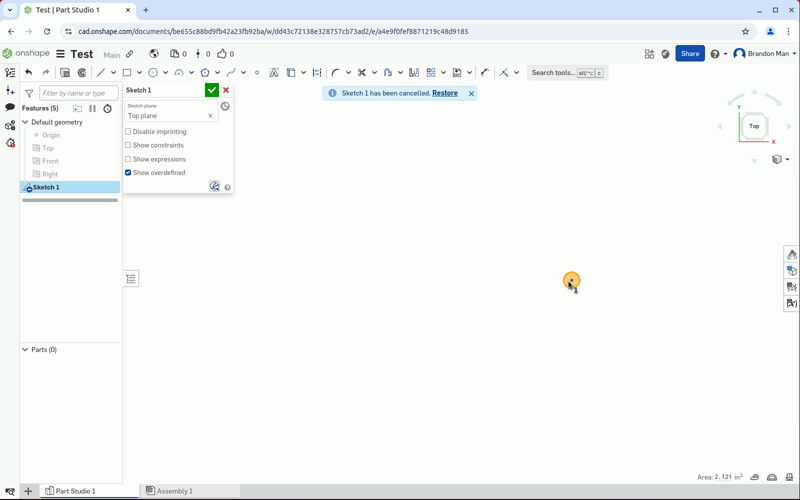
scroll(-6)
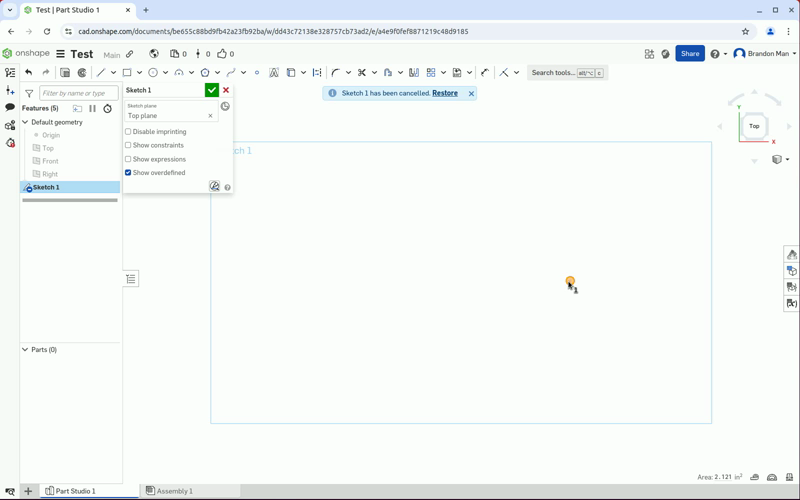
mouse_move(73, 352)
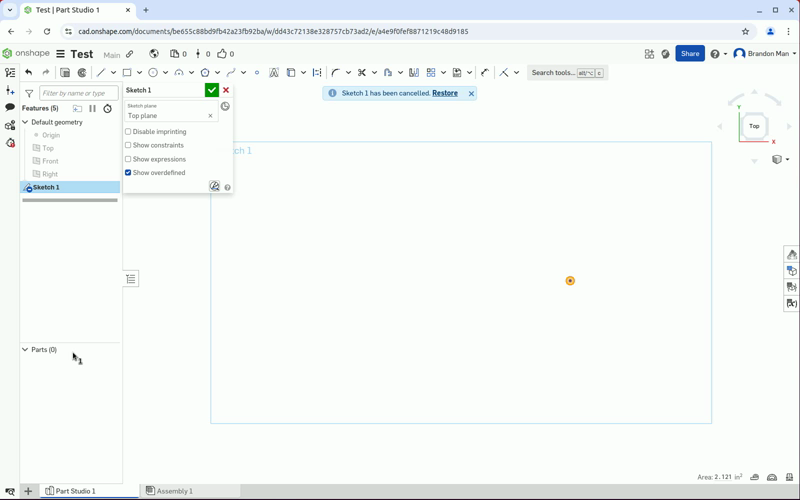
key(shift+y)
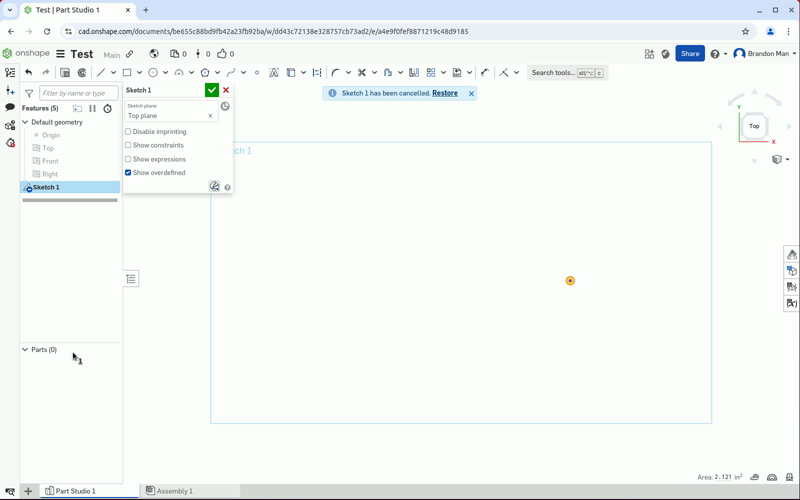
key(shift+e)
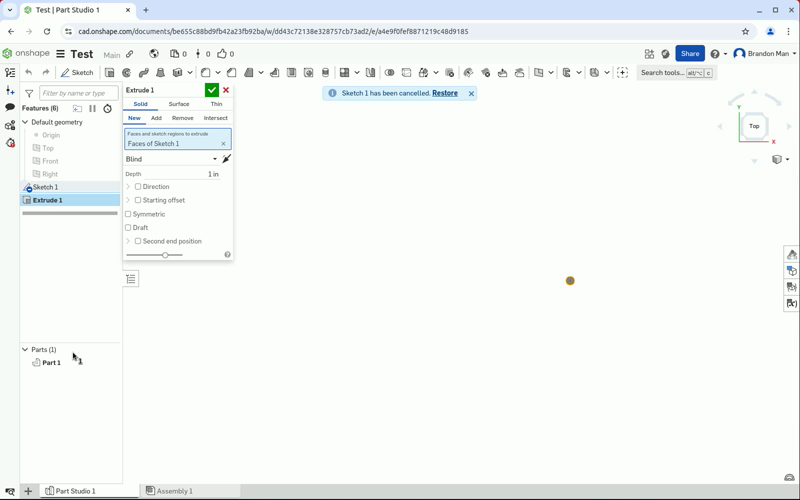
mouse_move(143, 106)
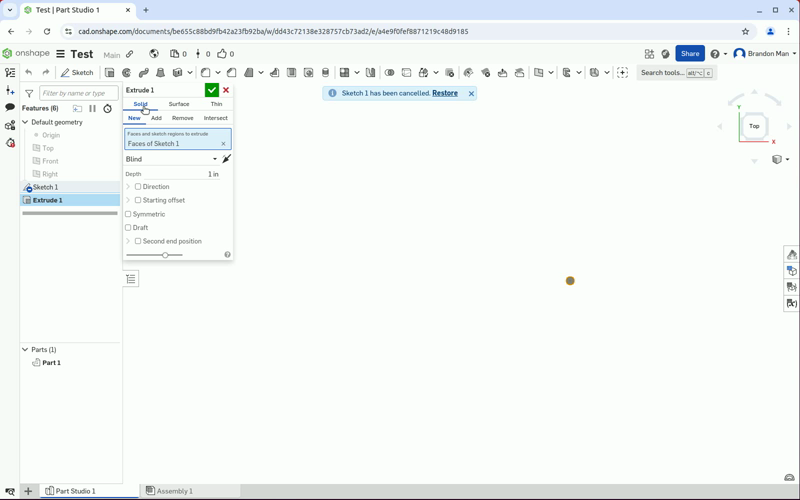
click(143, 106)
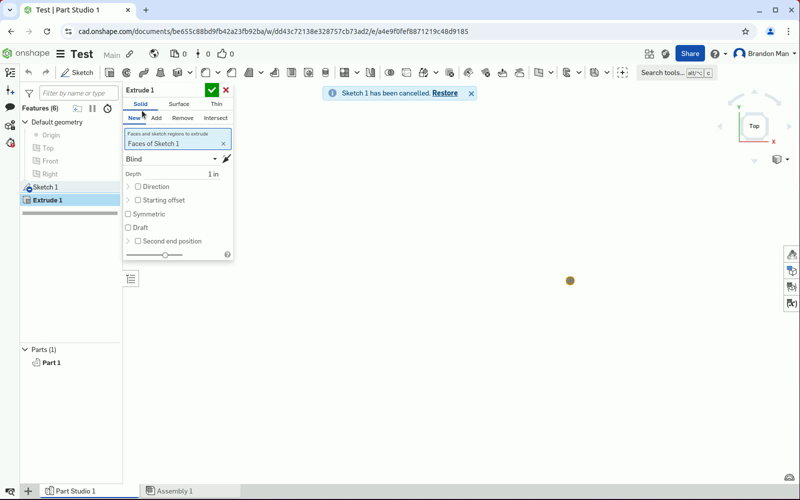
mouse_move(137, 120)
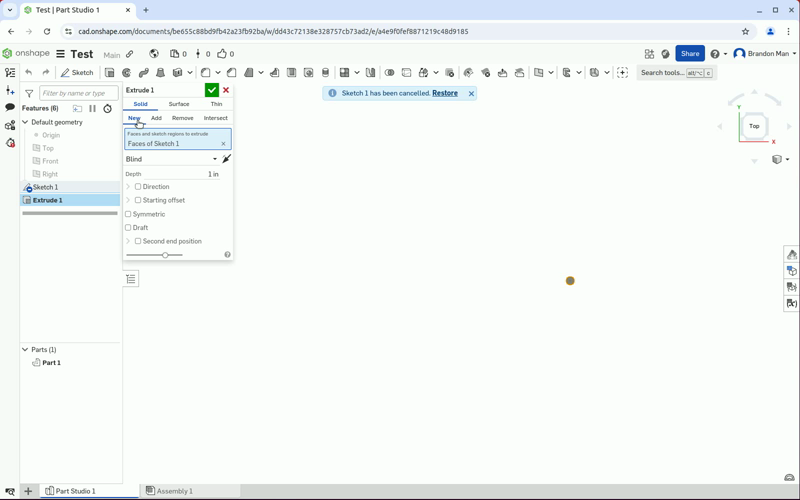
click(137, 120)
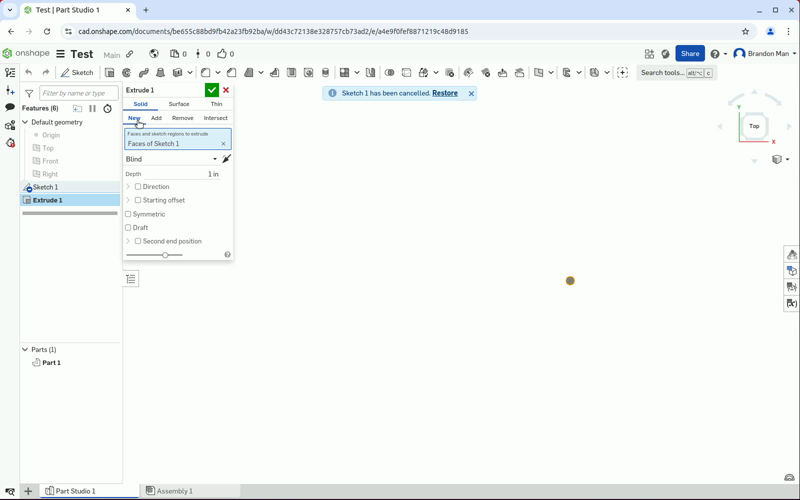
key(tab, 4)
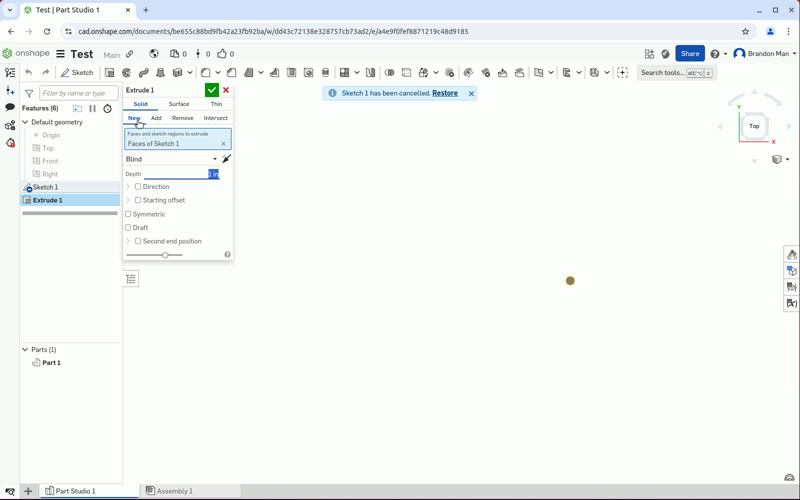
text(16.368)
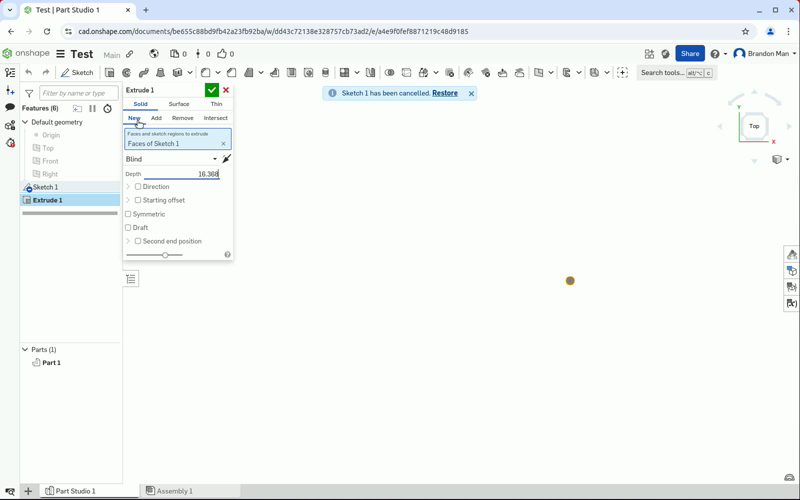
key(enter)
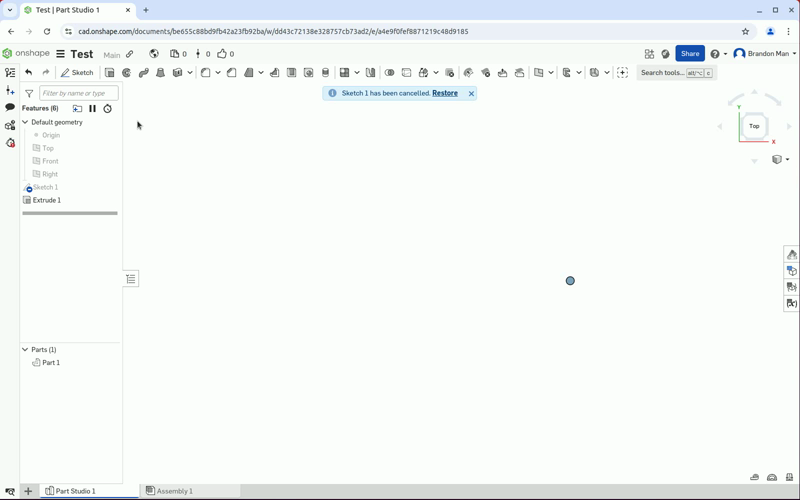
key(shift+h)
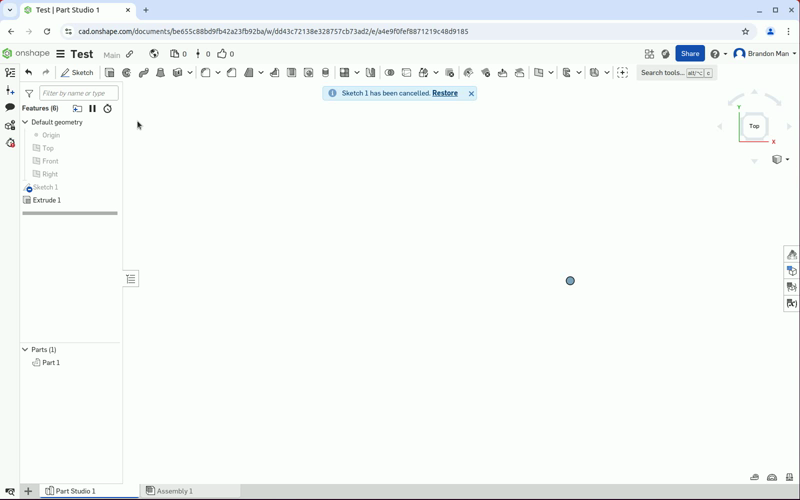
key(shift+h)
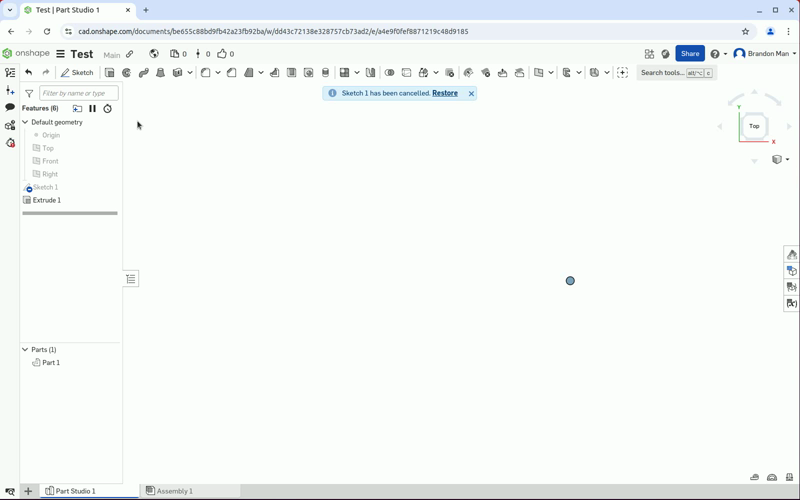
mouse_move(73, 189)
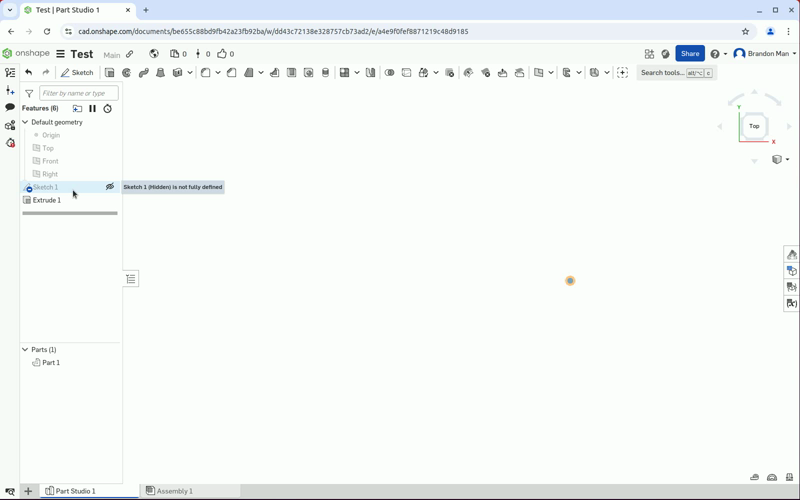
click(73, 189)
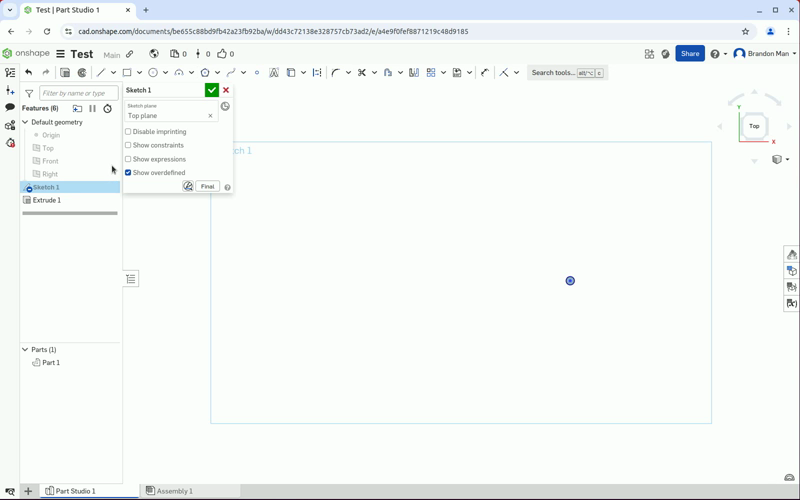
mouse_move(229, 92)
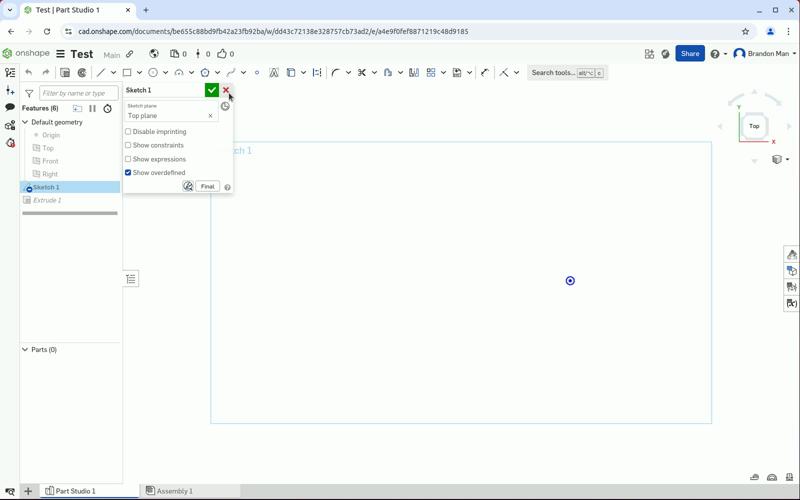
click(229, 92)
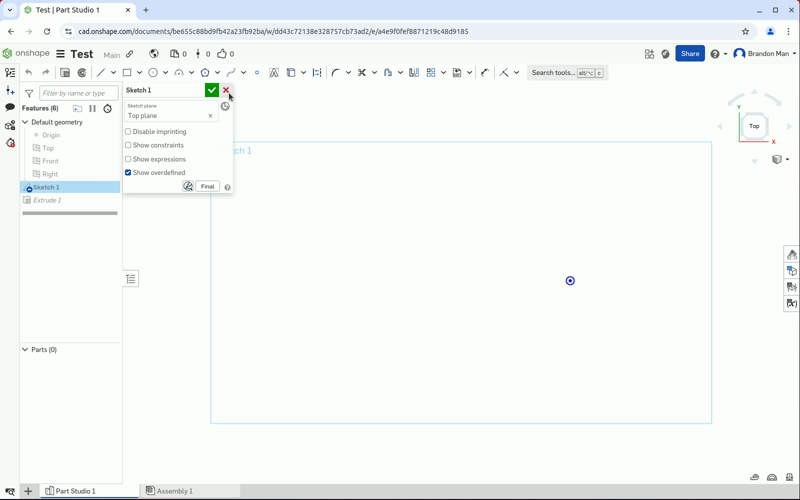
key(shift+s)
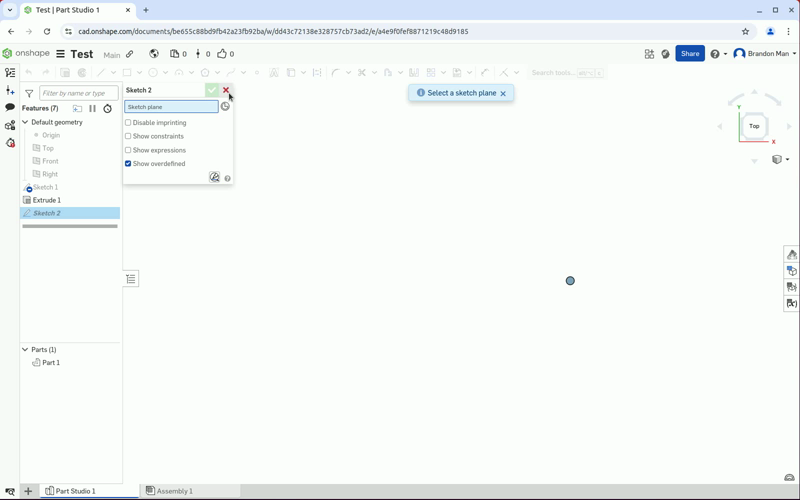
mouse_move(73, 150)
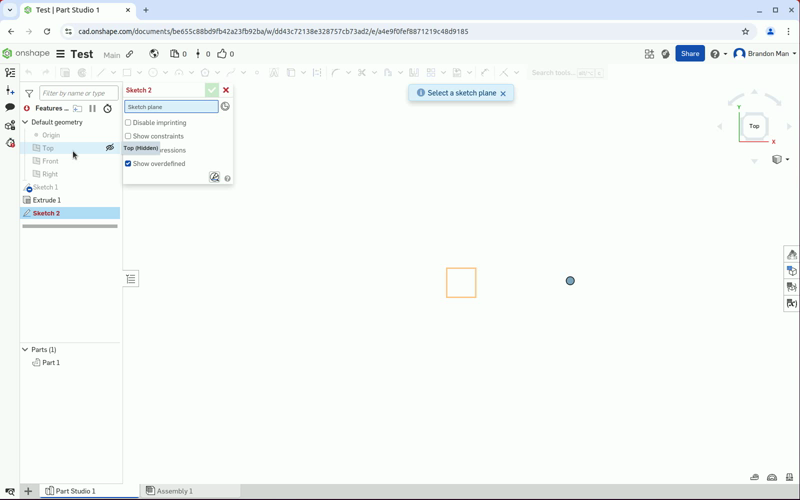
click(73, 150)
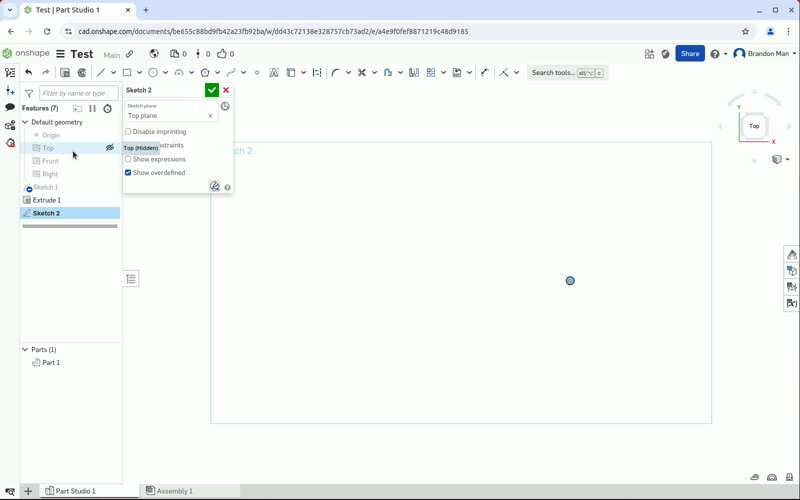
mouse_move(73, 352)
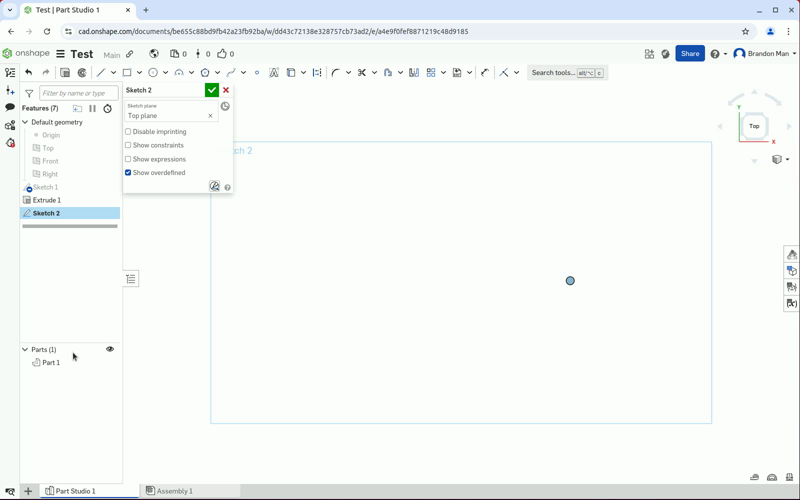
key(y)
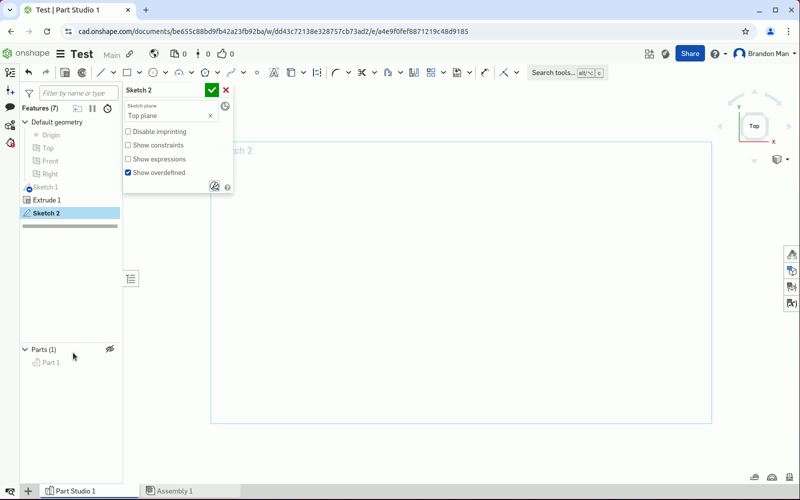
key(c)
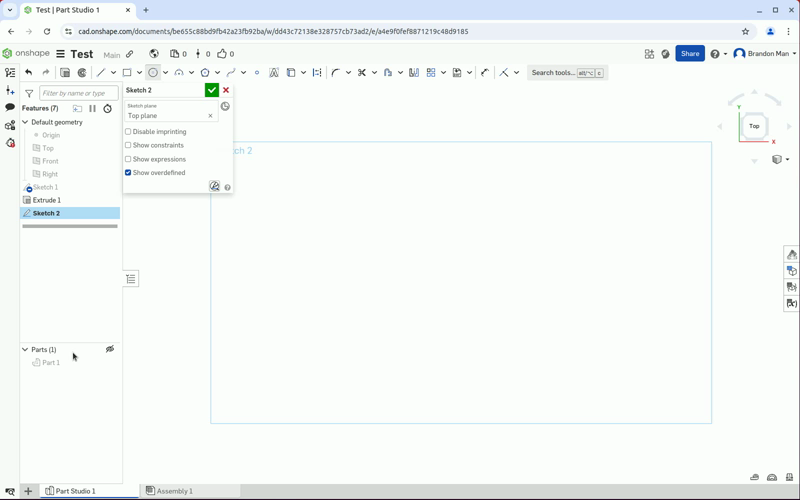
key_down(shift)
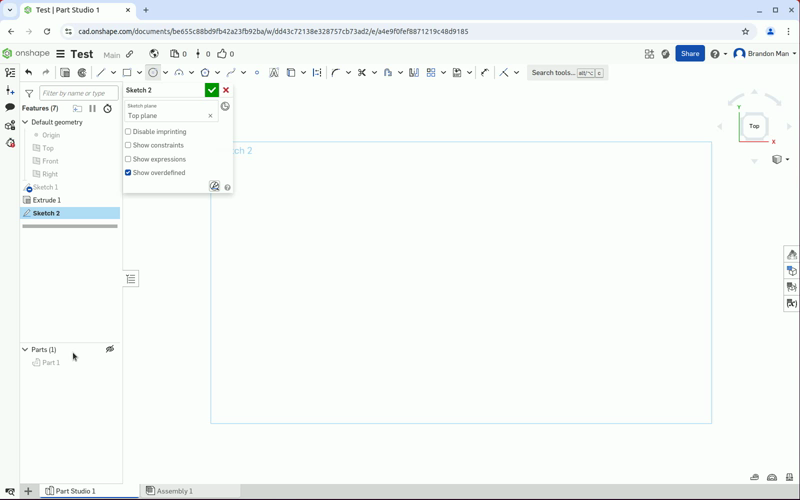
mouse_move(487, 261)
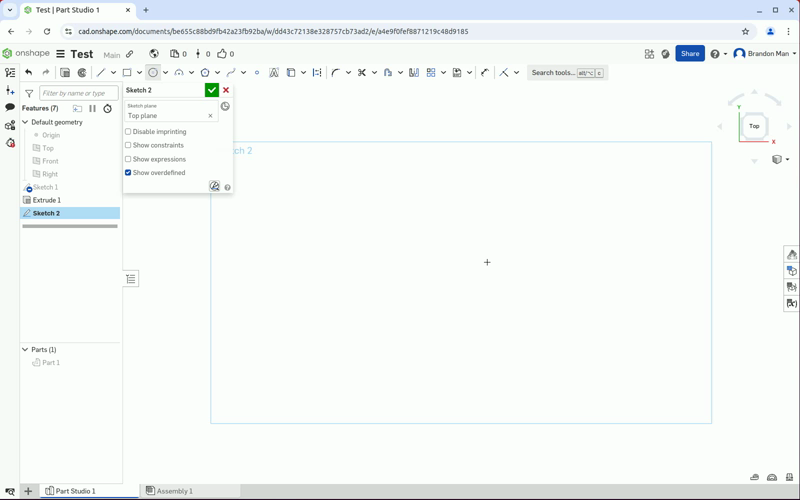
click(487, 261)
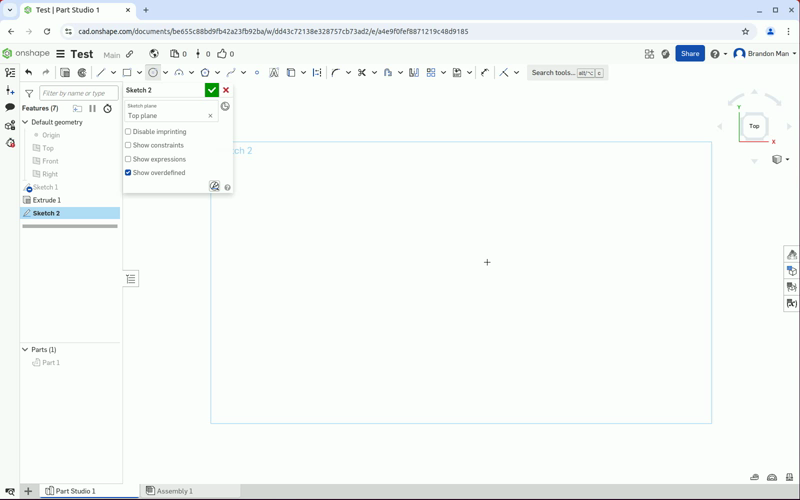
key_up(shift)
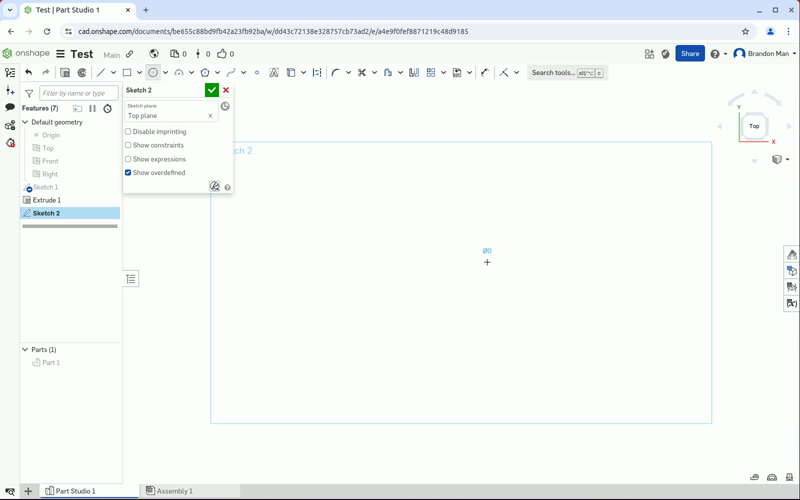
mouse_move(491, 261)
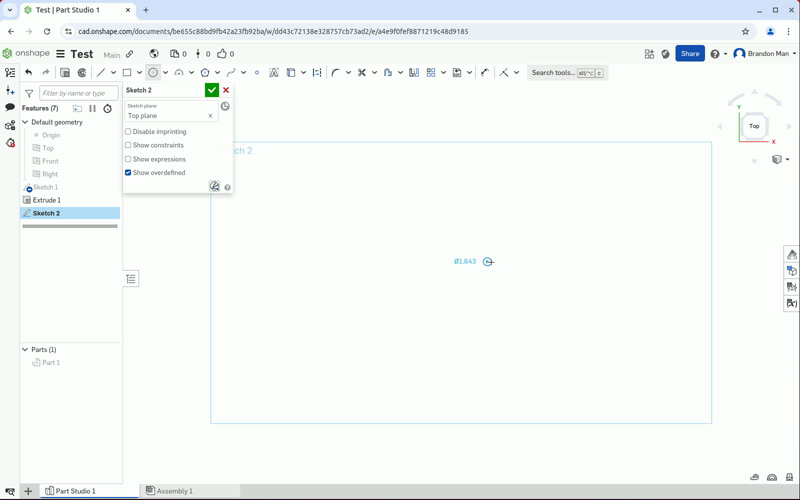
click(491, 261)
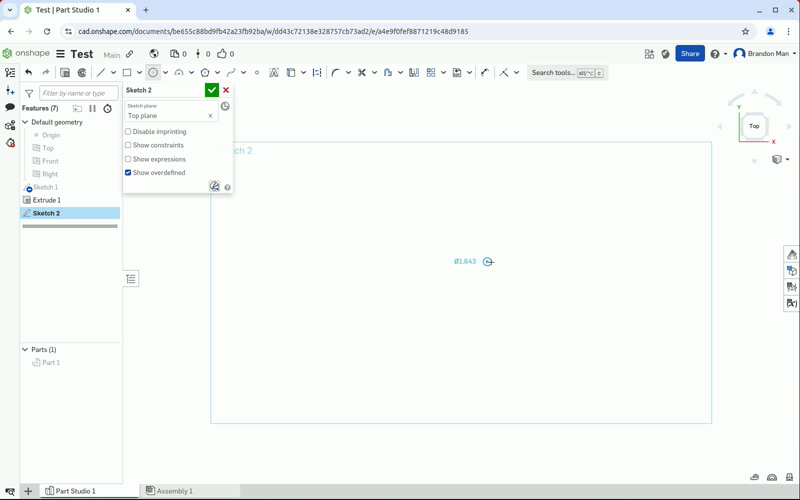
key(esc)
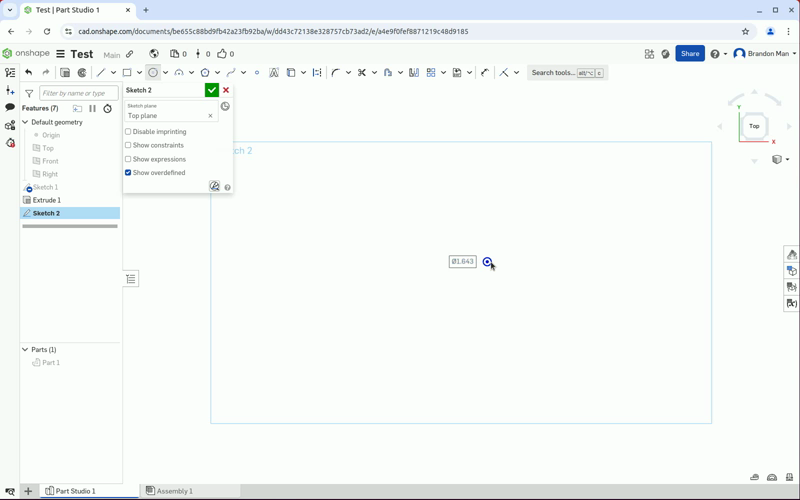
mouse_move(489, 263)
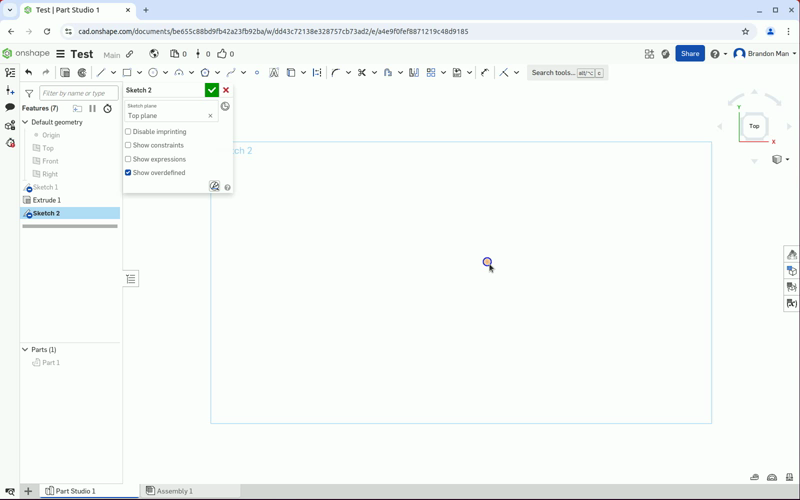
scroll(6)
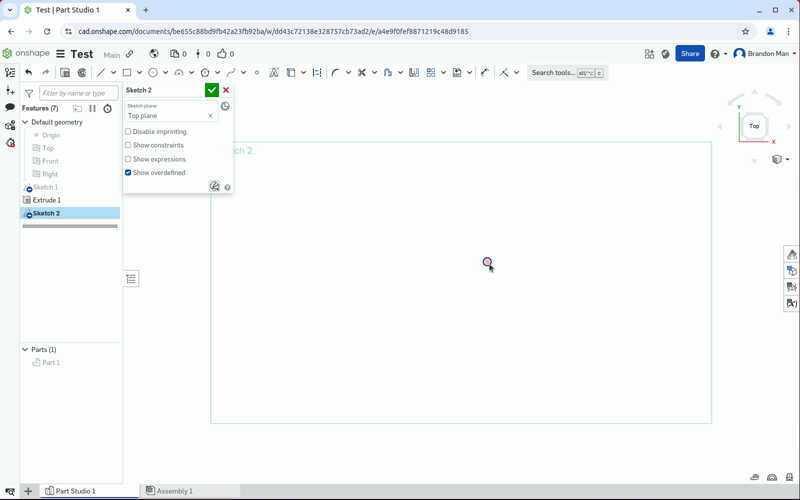
scroll(6)
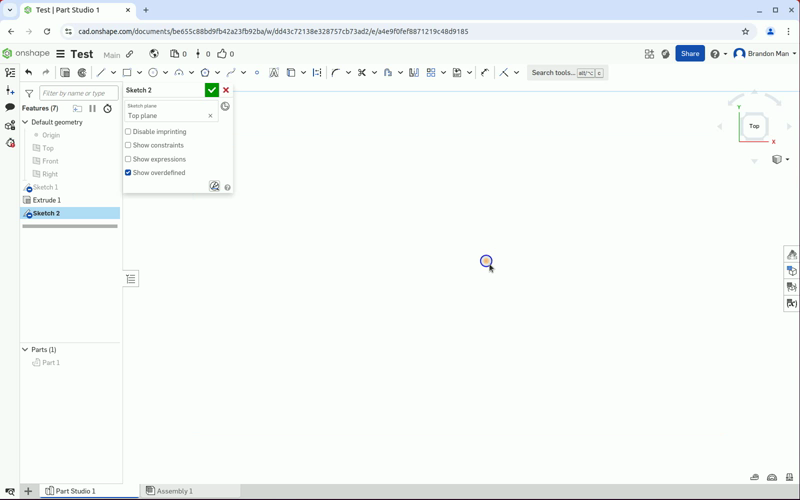
scroll(6)
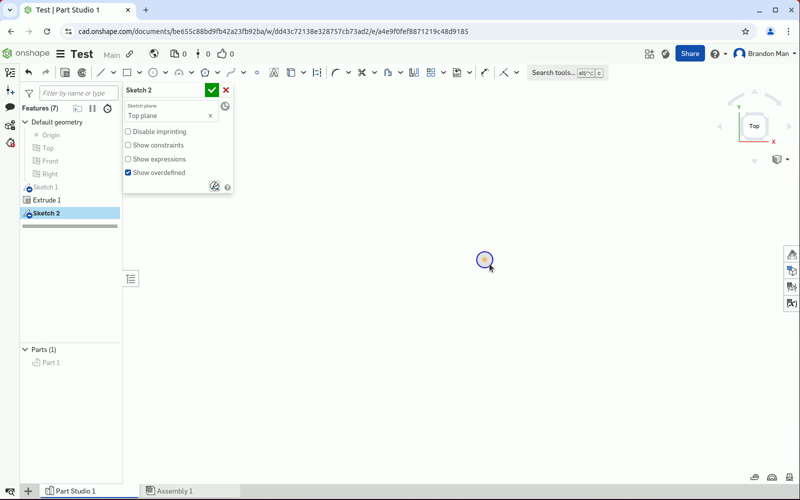
scroll(6)
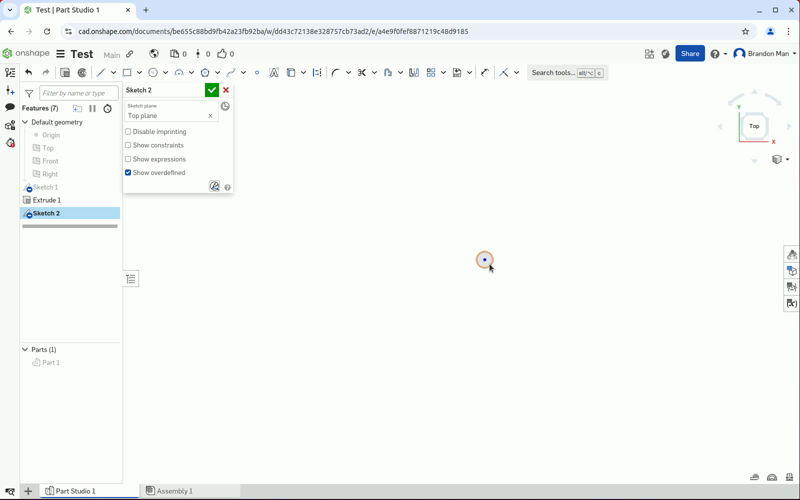
scroll(6)
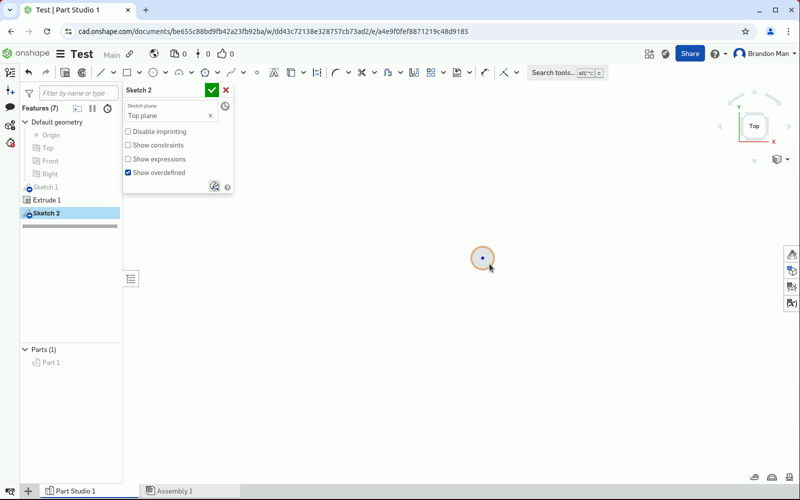
scroll(6)
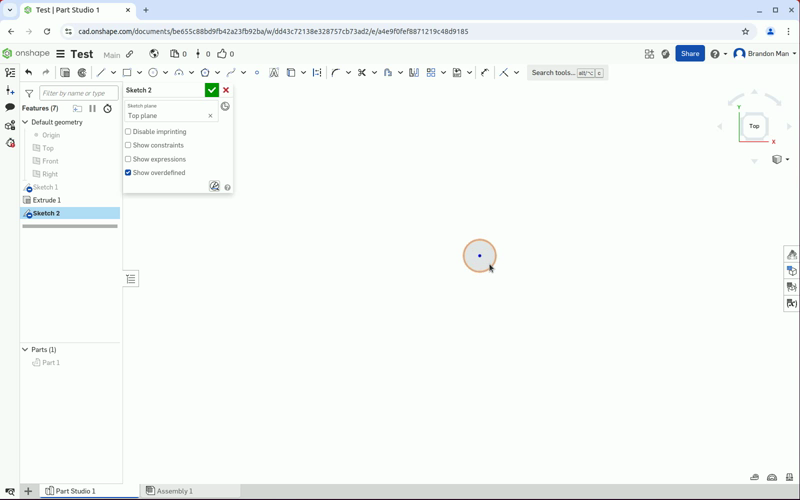
scroll(6)
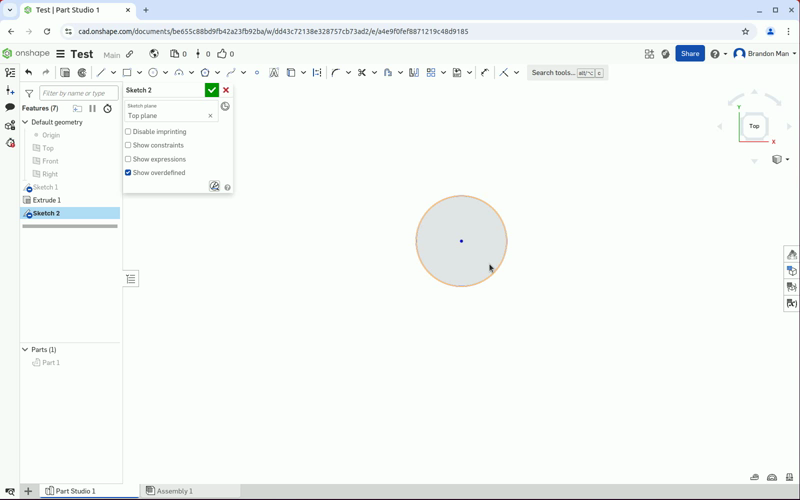
click(489, 263)
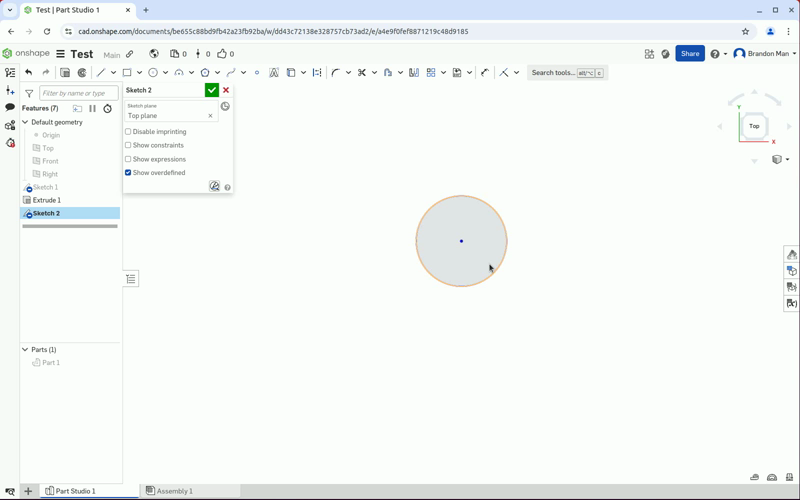
scroll(-6)
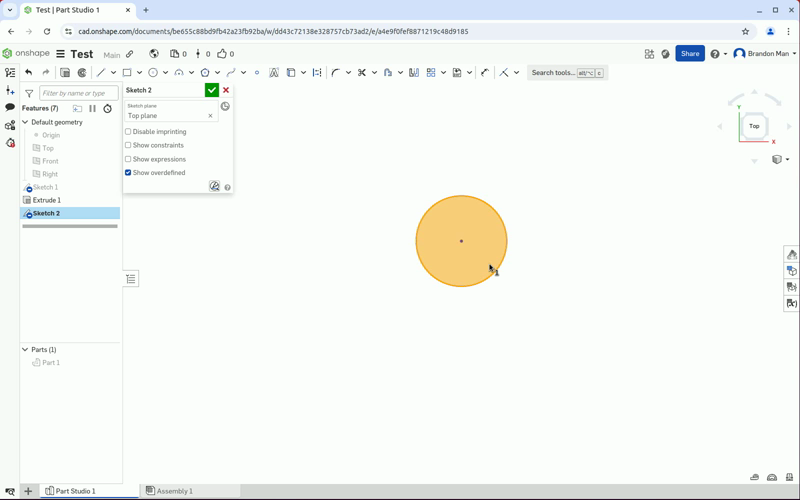
scroll(-6)
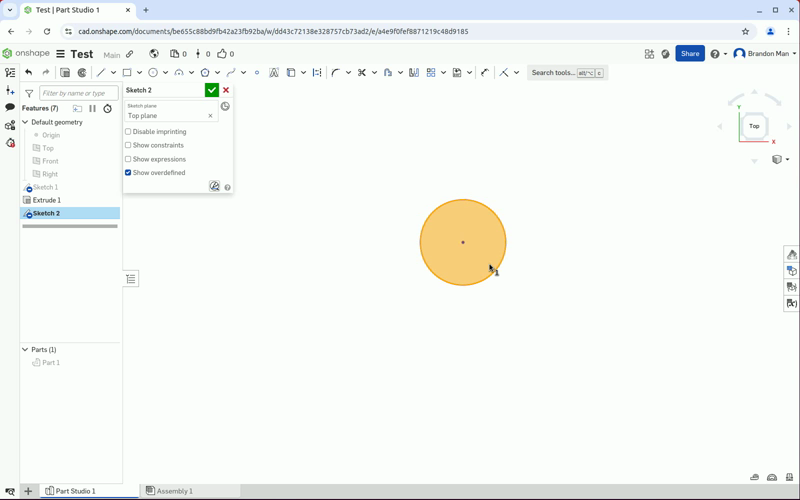
scroll(-6)
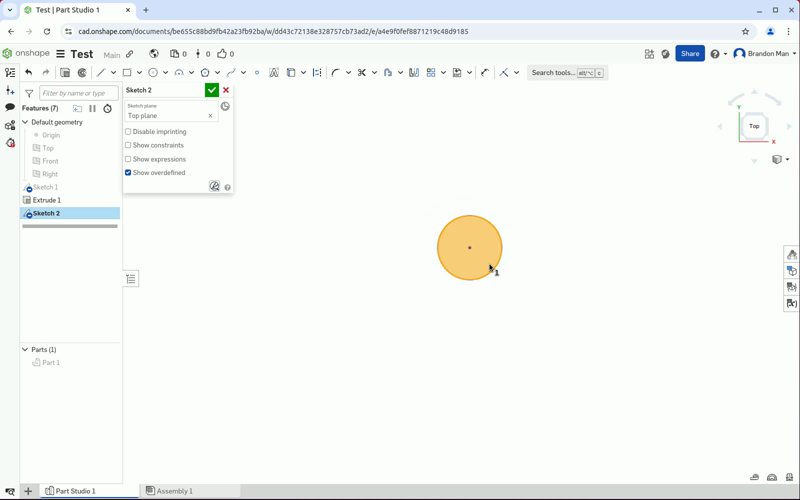
scroll(-6)
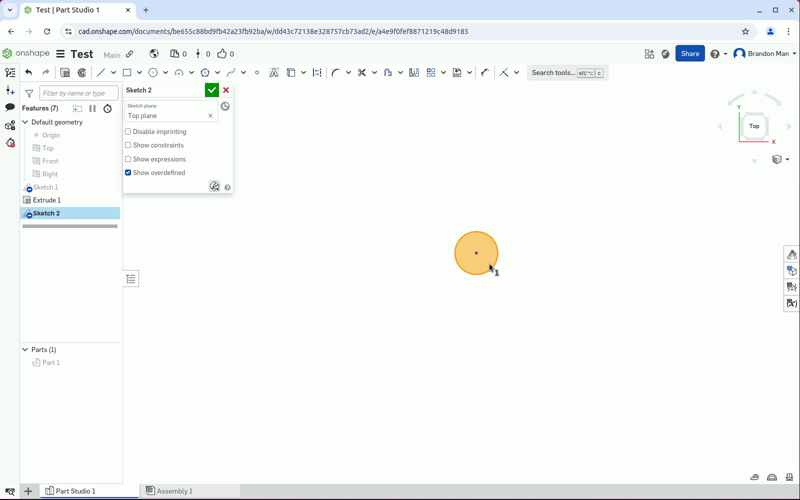
scroll(-6)
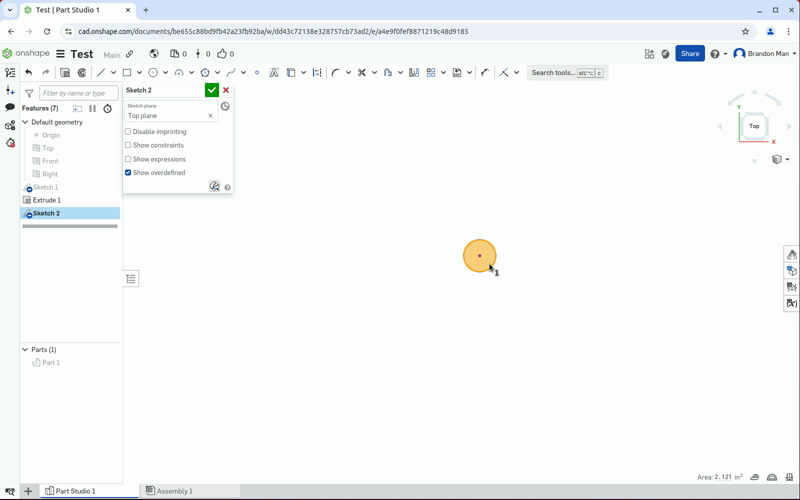
scroll(-6)
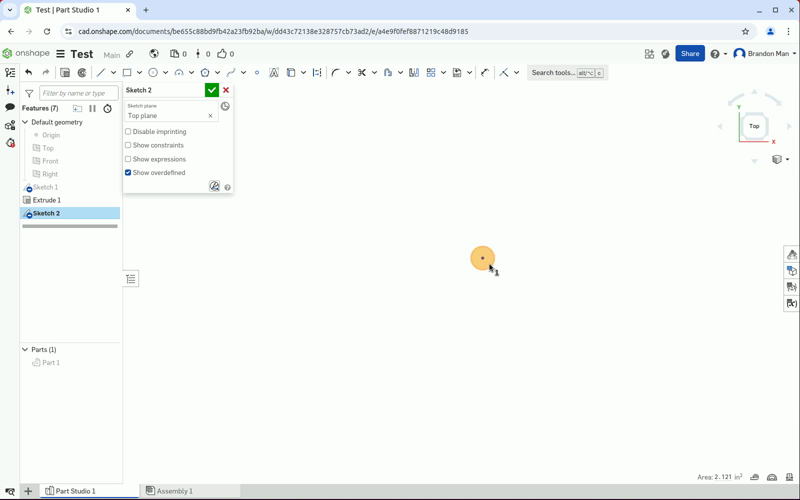
scroll(-6)
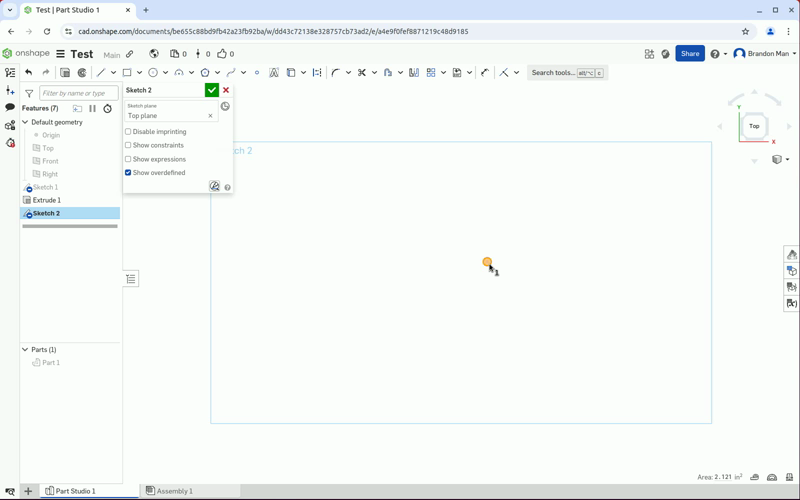
mouse_move(73, 352)
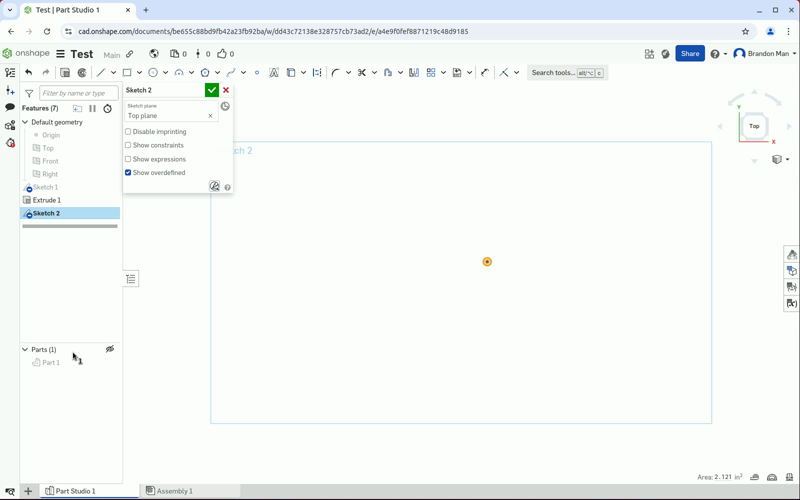
key(shift+y)
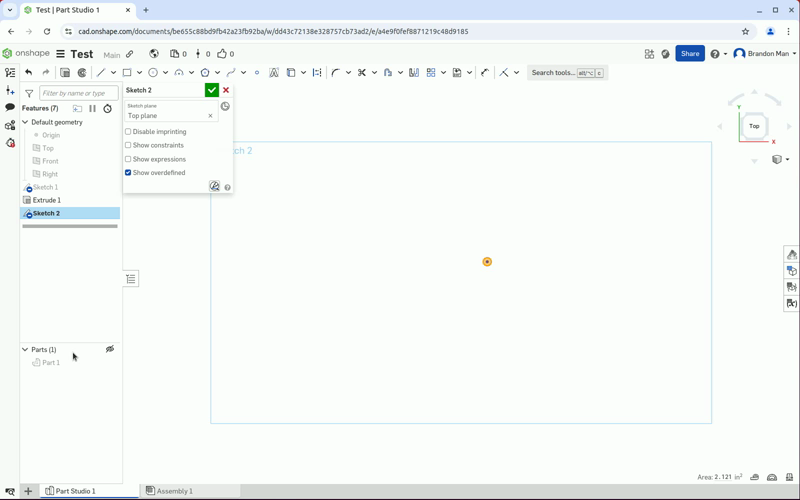
key(shift+e)
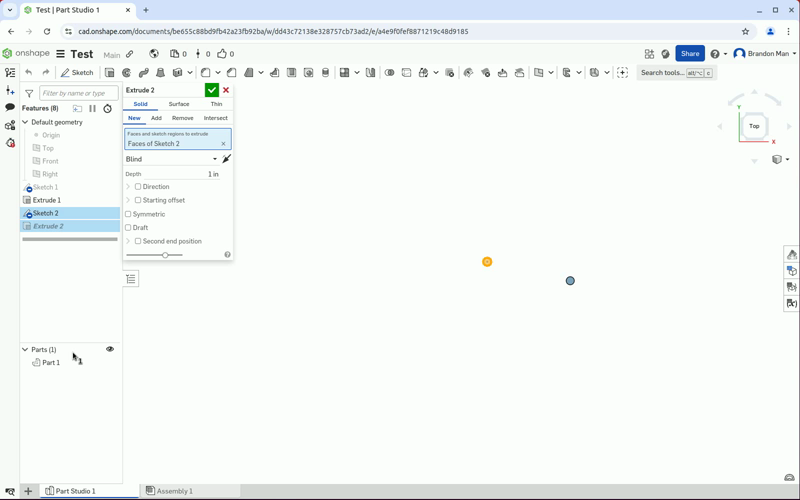
mouse_move(143, 106)
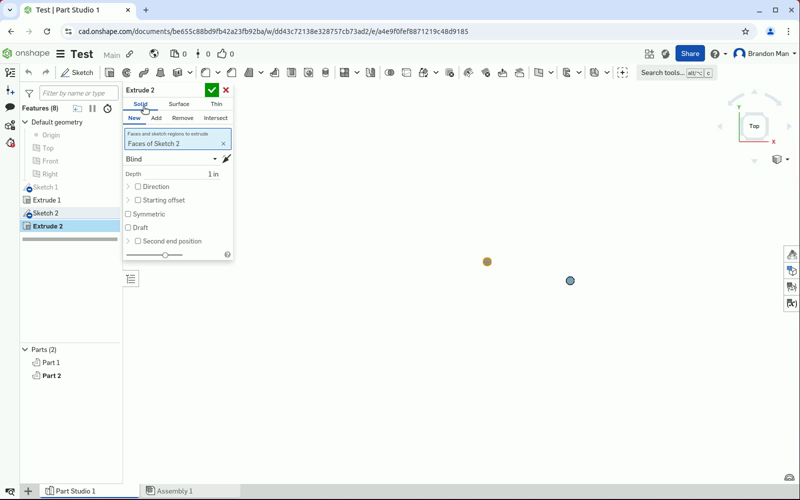
click(143, 106)
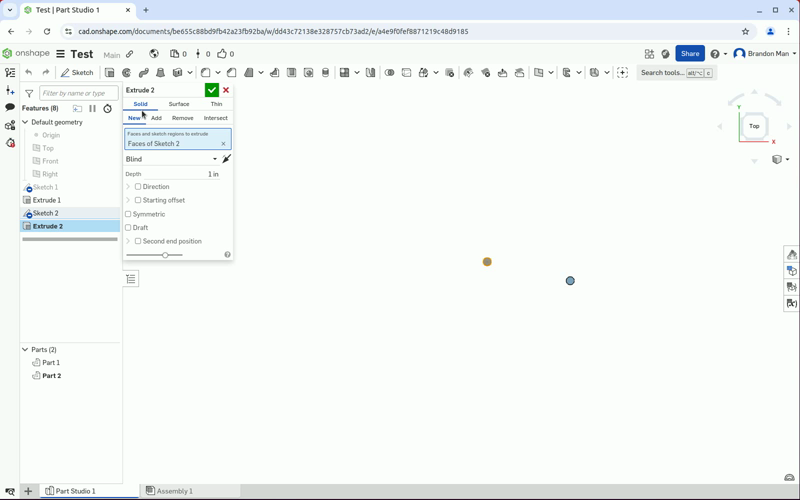
mouse_move(137, 120)
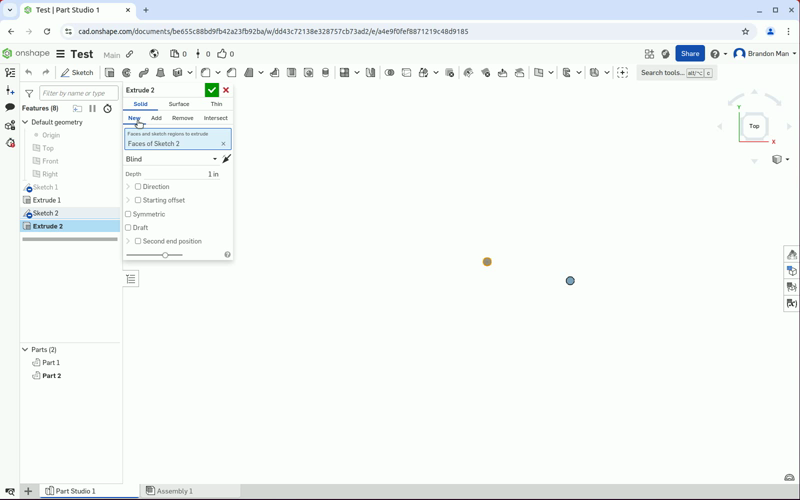
click(137, 120)
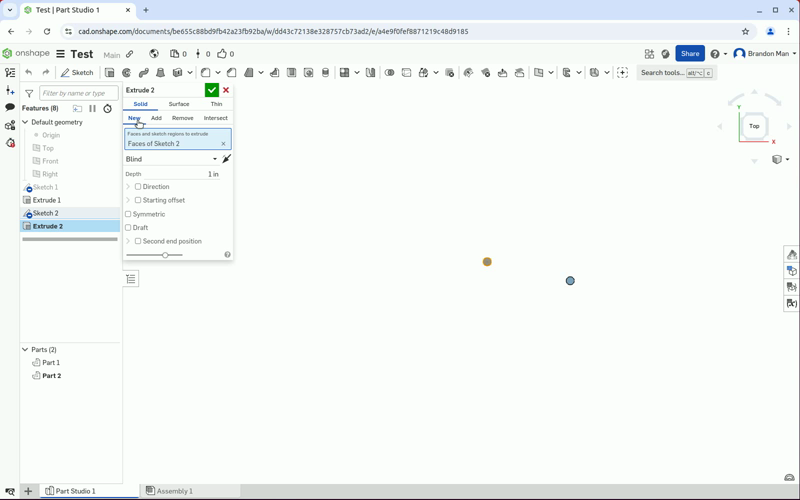
key(tab, 4)
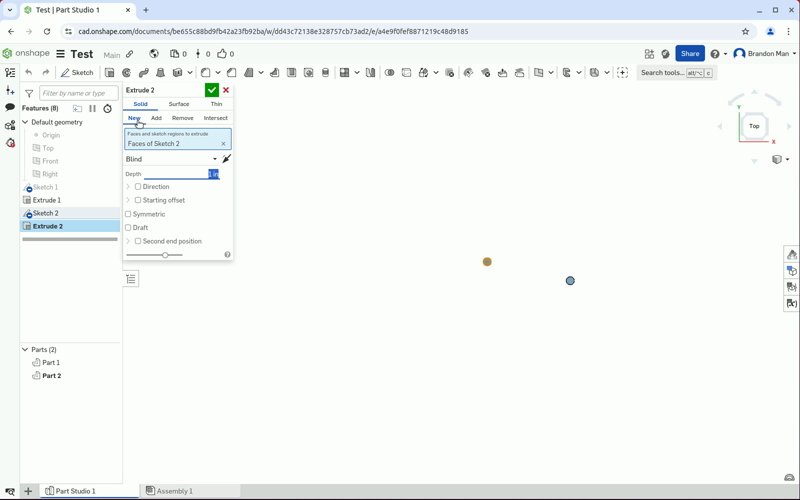
text(10.591)
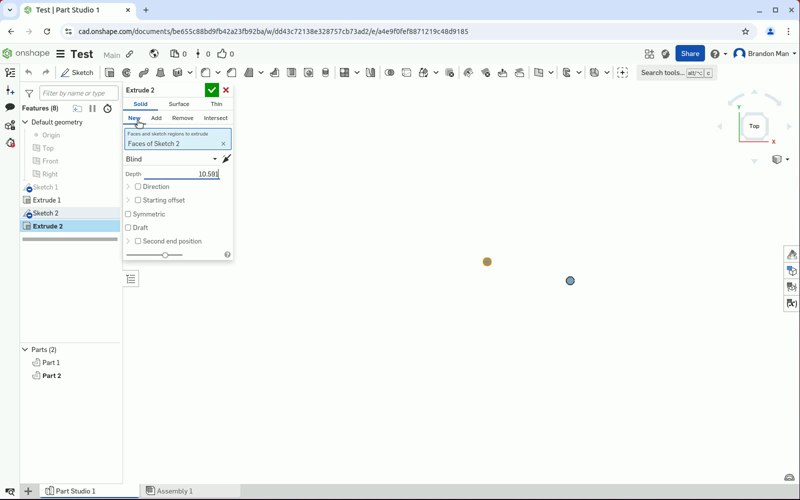
key(enter)
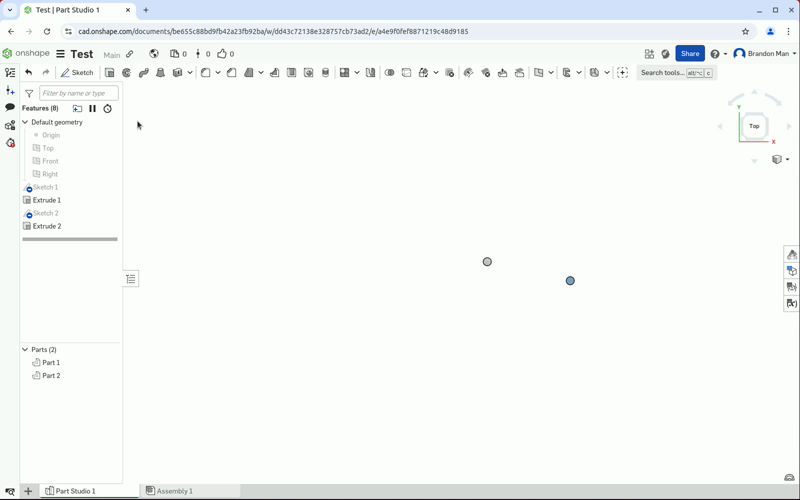
key(shift+h)
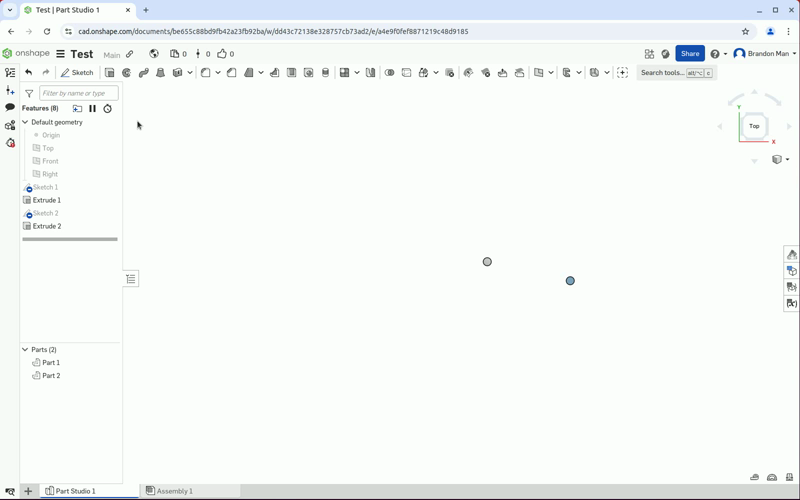
key(shift+h)
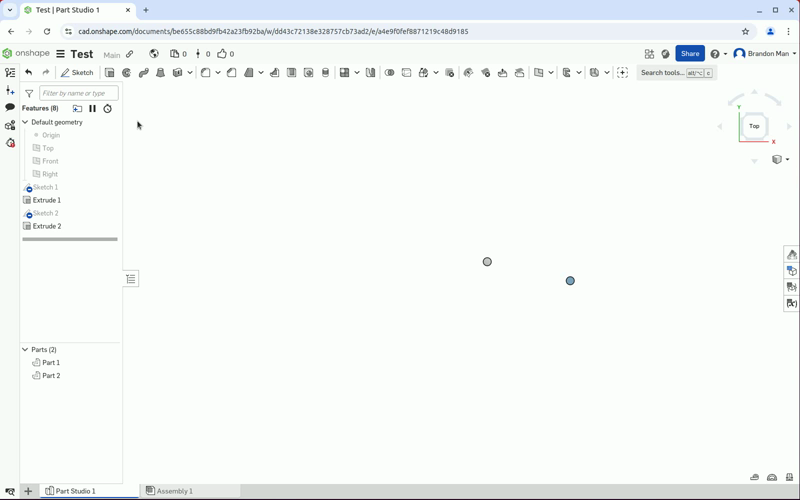
mouse_move(73, 189)
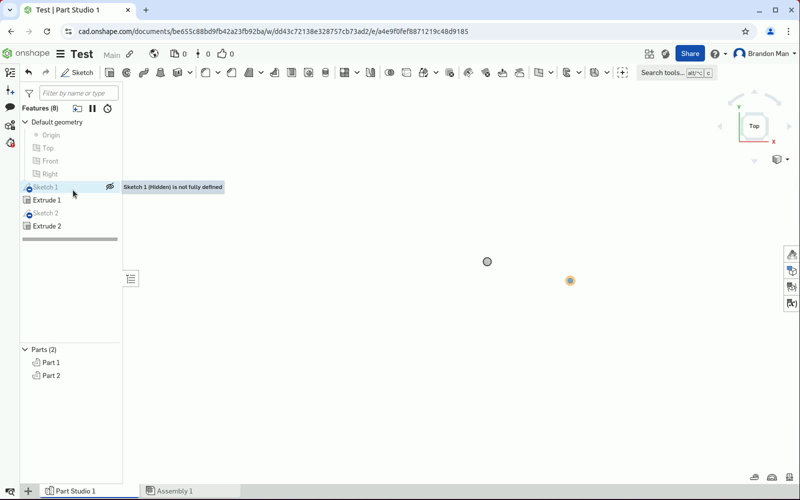
click(73, 189)
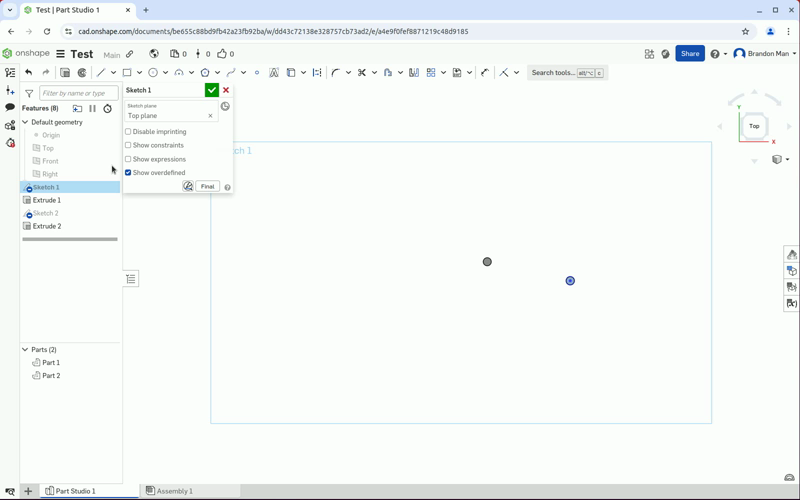
mouse_move(229, 92)
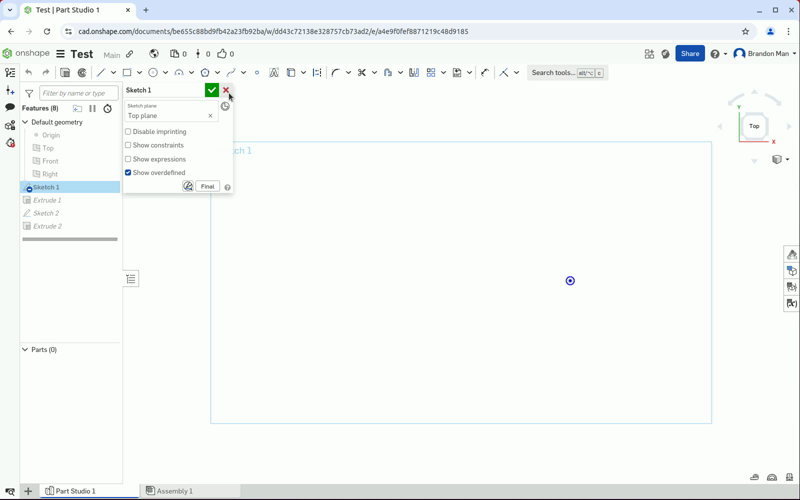
click(229, 92)
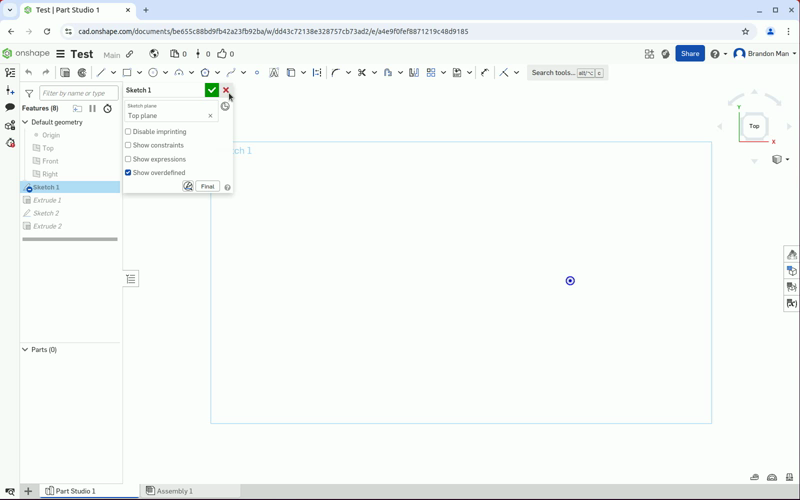
key(shift+s)
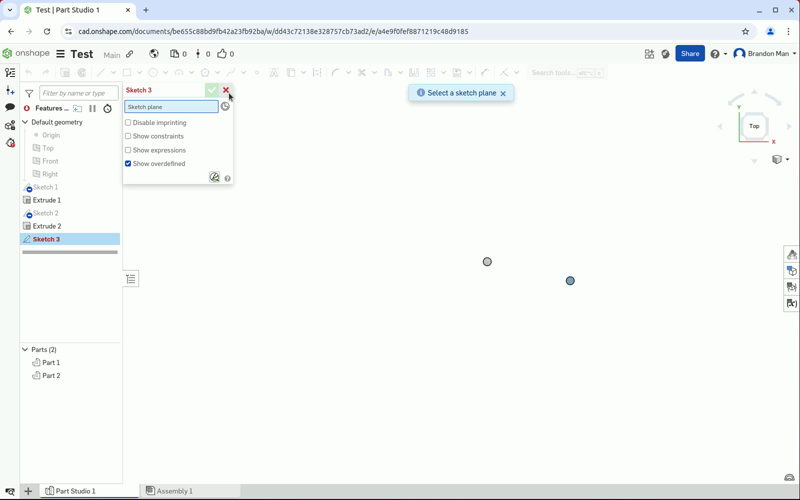
mouse_move(73, 150)
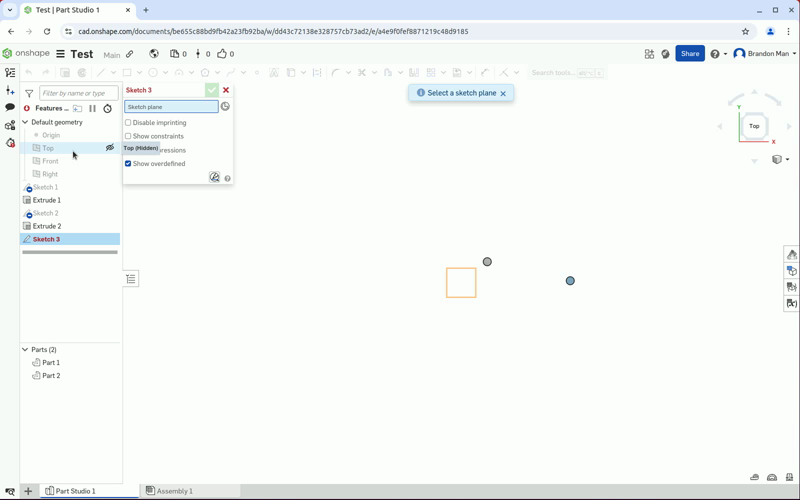
click(73, 150)
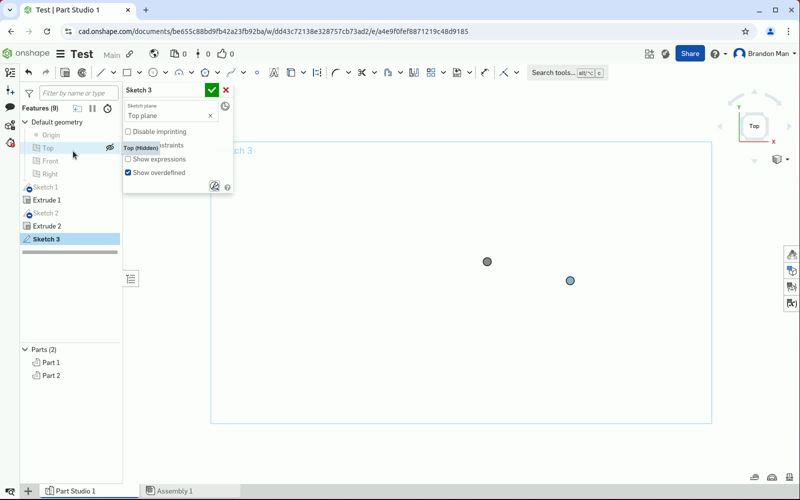
mouse_move(73, 352)
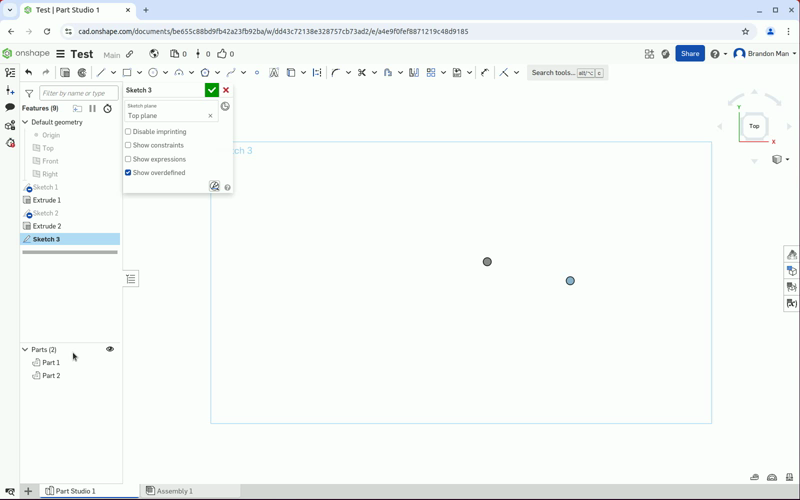
key(y)
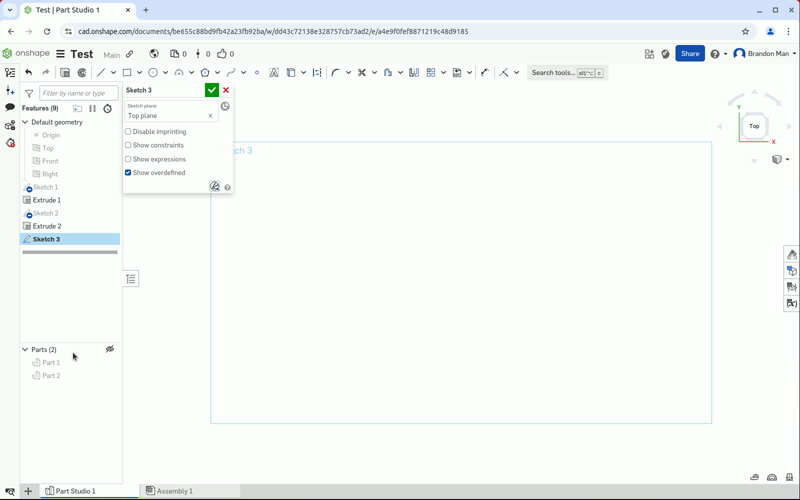
key(c)
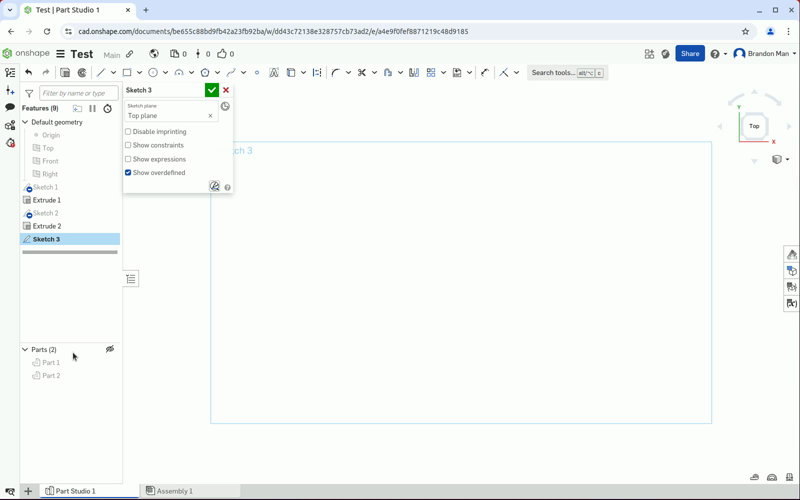
key_down(shift)
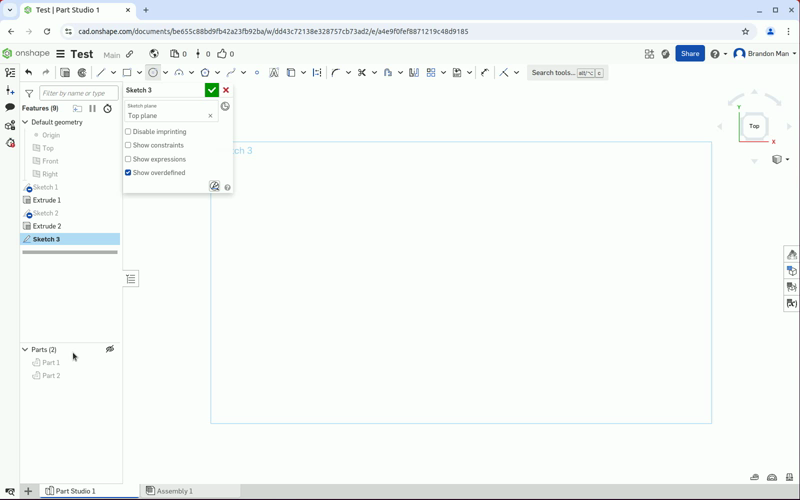
mouse_move(456, 264)
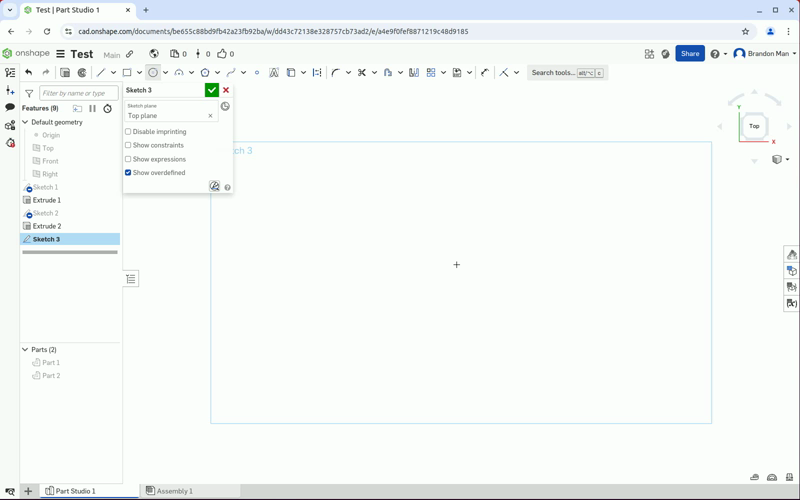
click(456, 264)
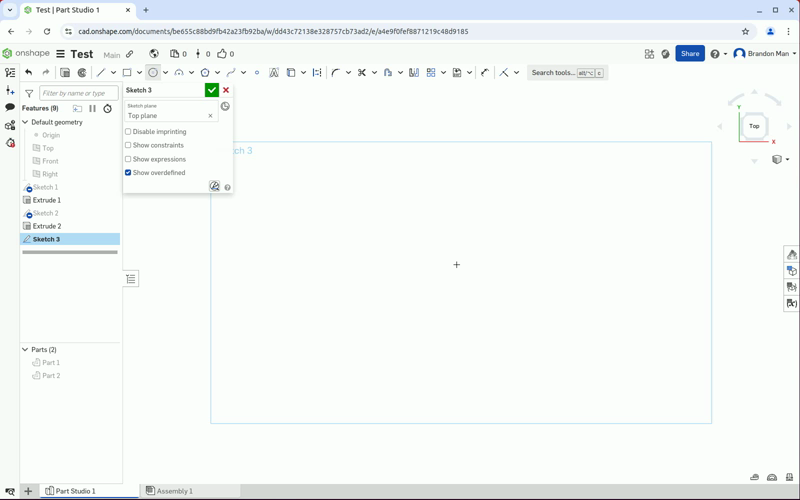
key_up(shift)
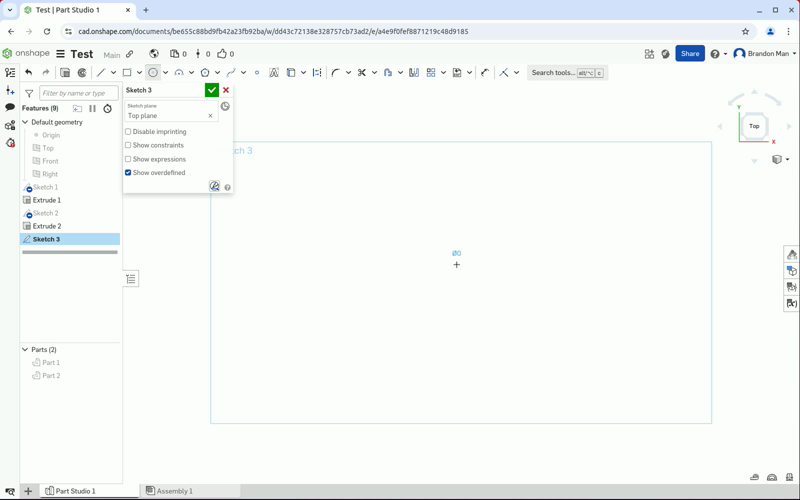
mouse_move(460, 264)
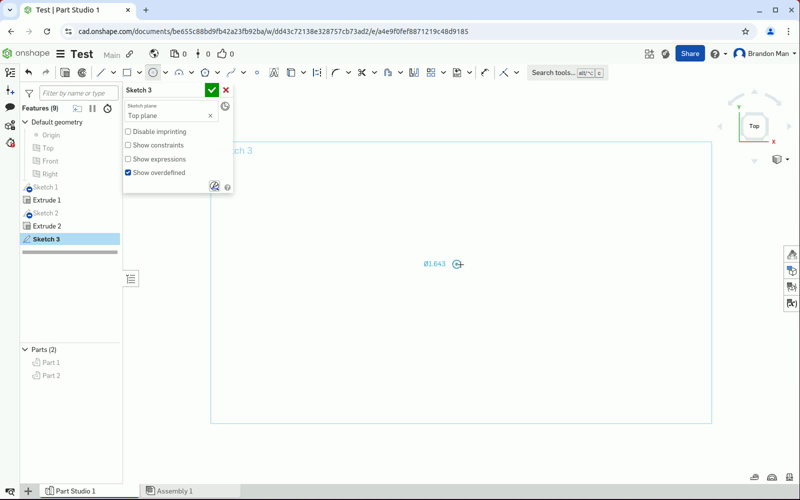
click(460, 264)
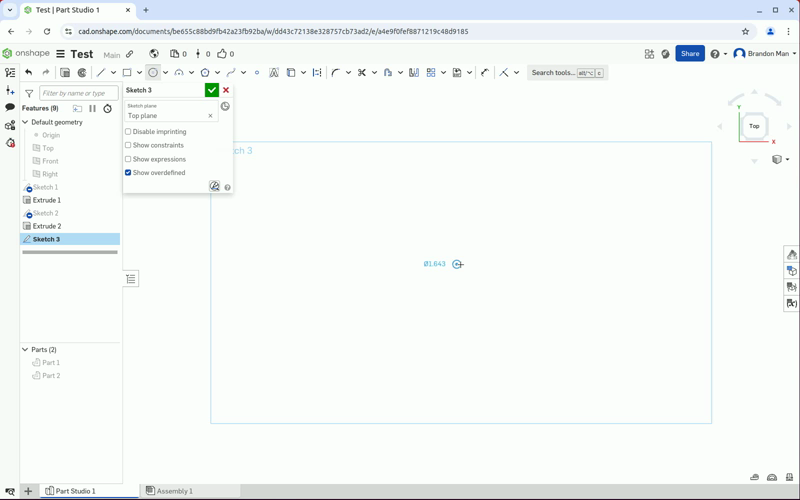
key(esc)
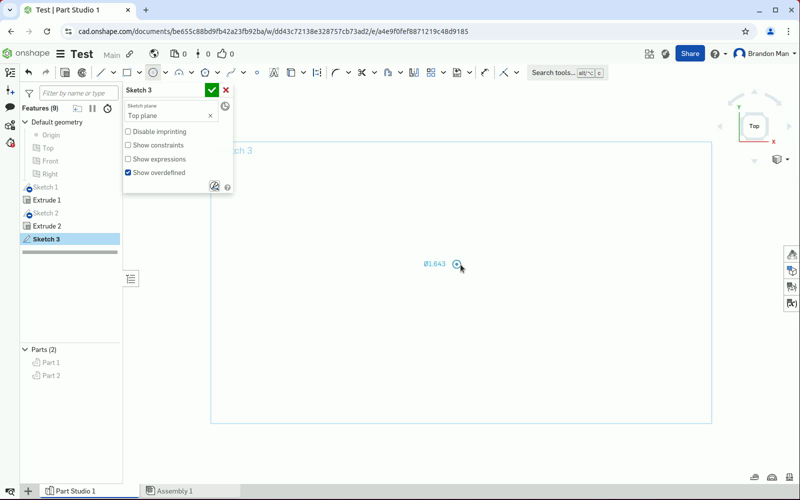
mouse_move(458, 266)
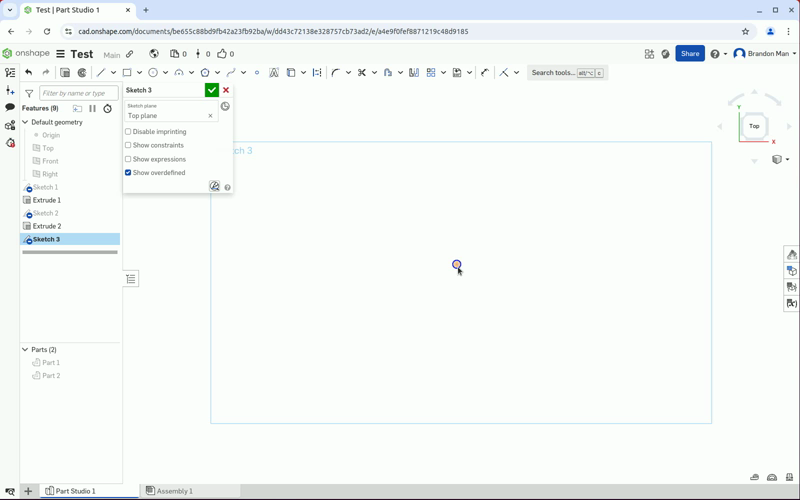
scroll(6)
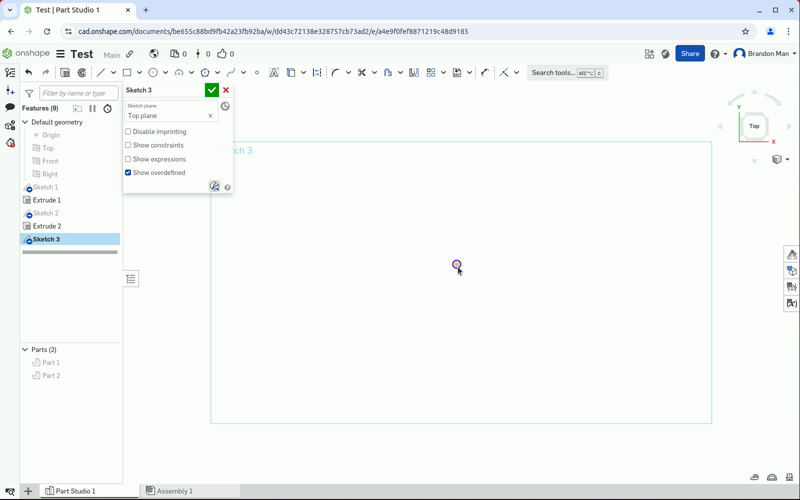
scroll(6)
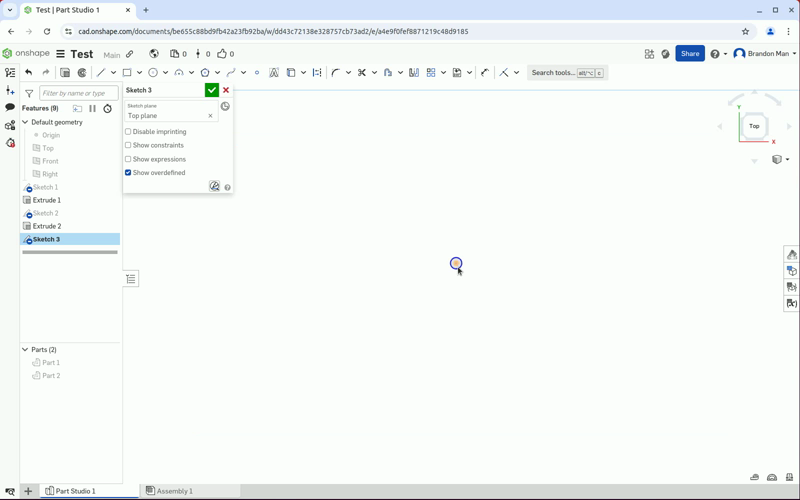
scroll(6)
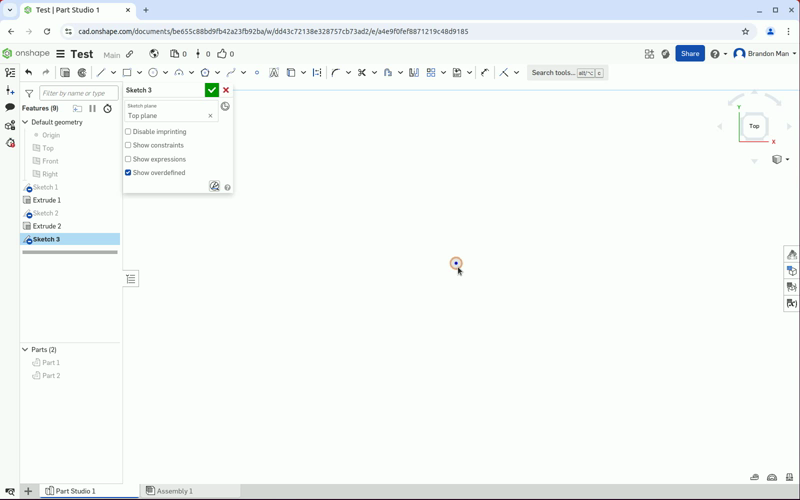
scroll(6)
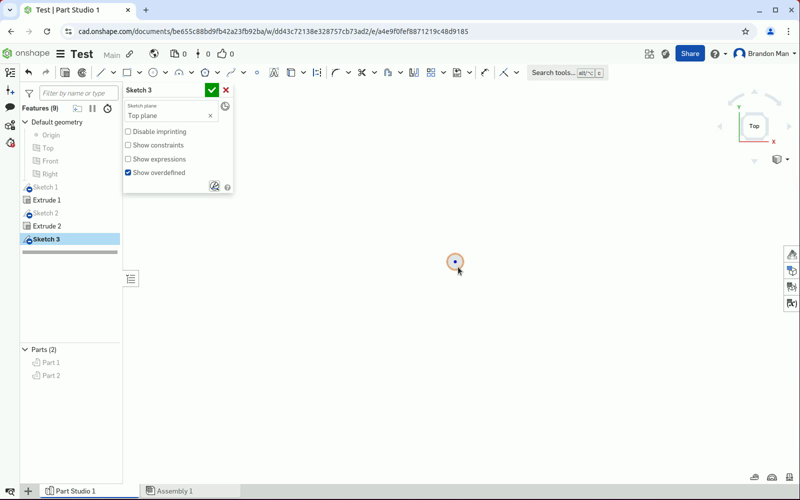
scroll(6)
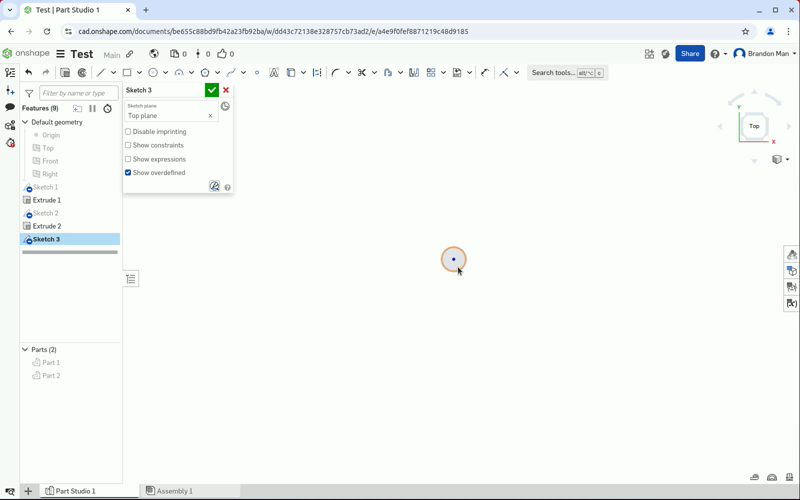
scroll(6)
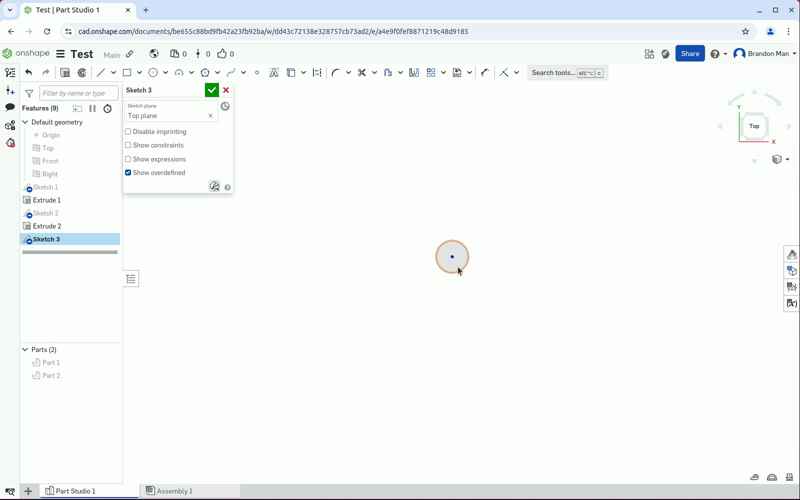
scroll(6)
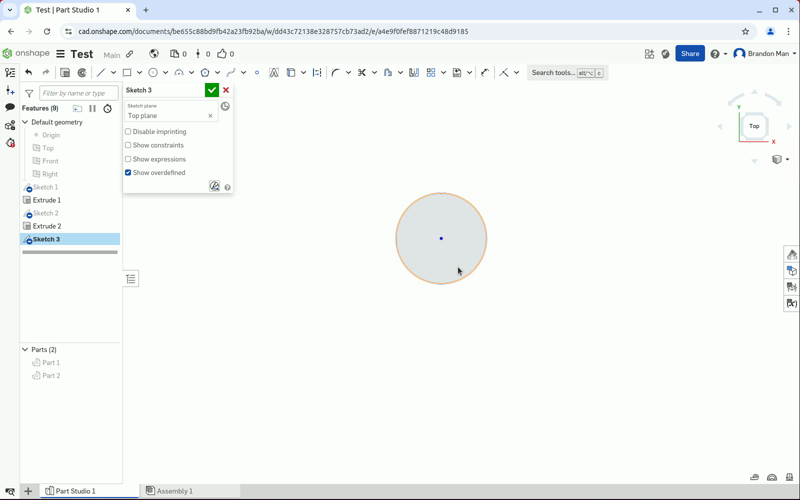
click(458, 266)
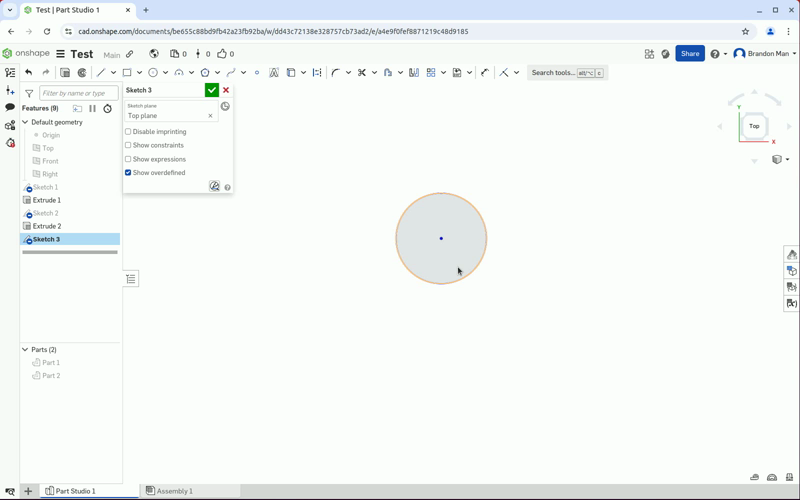
scroll(-6)
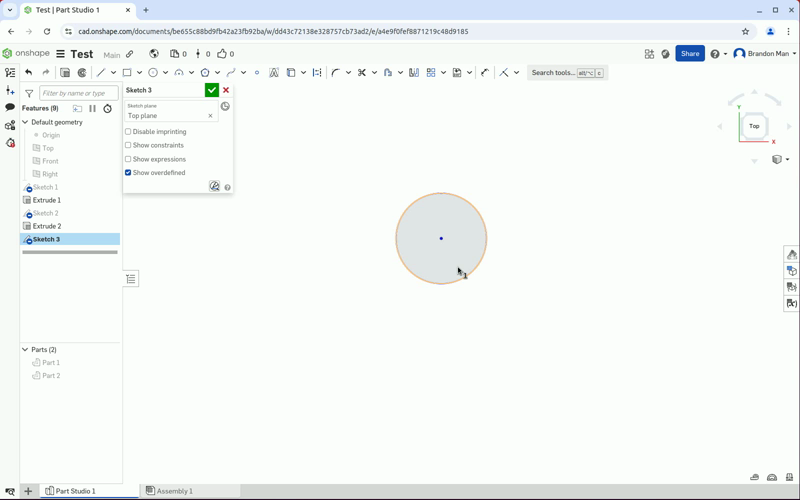
scroll(-6)
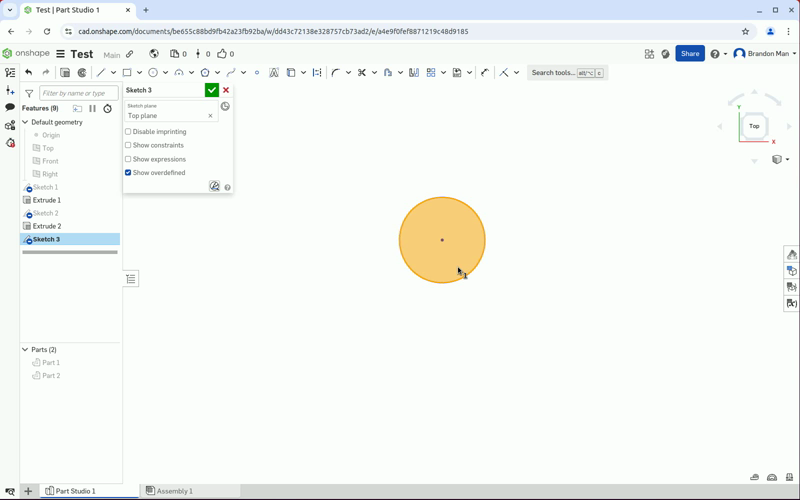
scroll(-6)
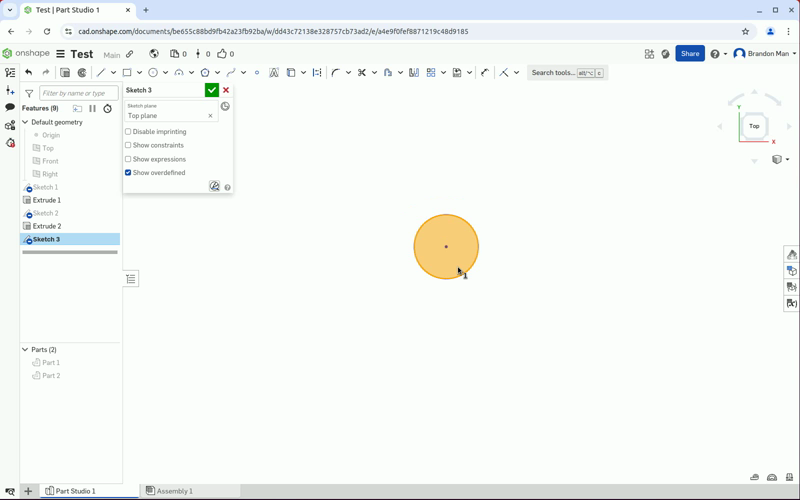
scroll(-6)
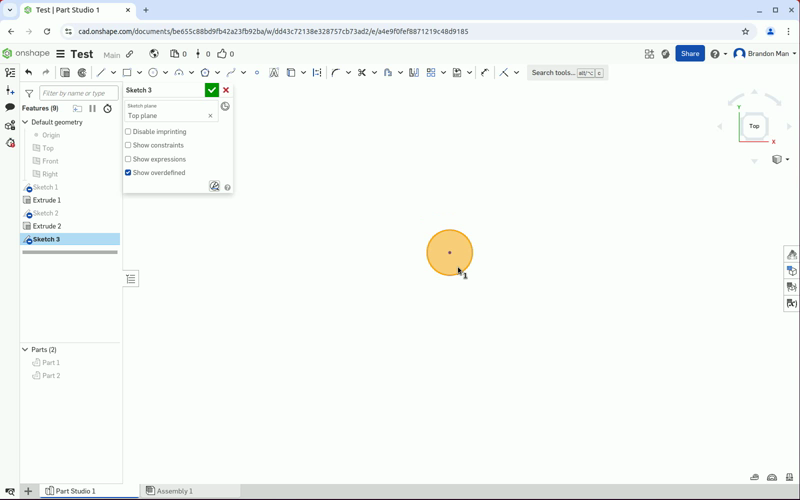
scroll(-6)
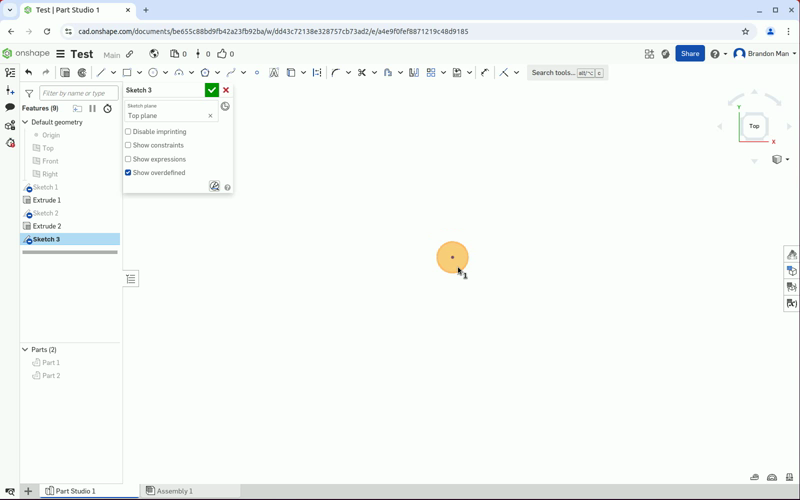
scroll(-6)
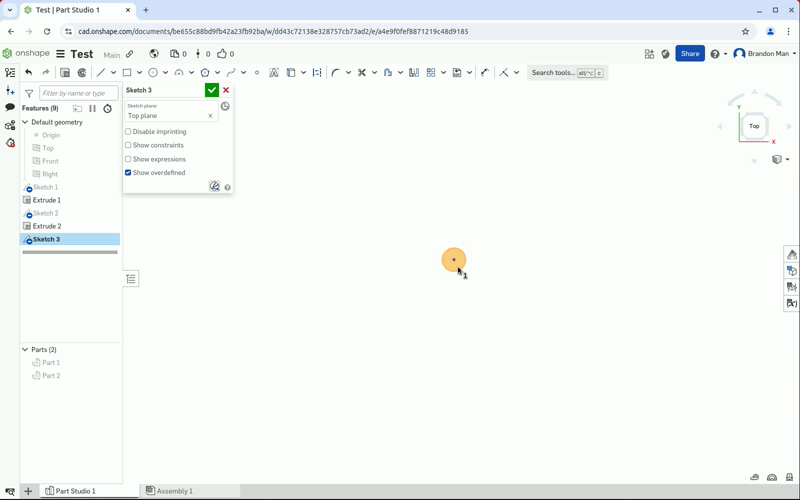
scroll(-6)
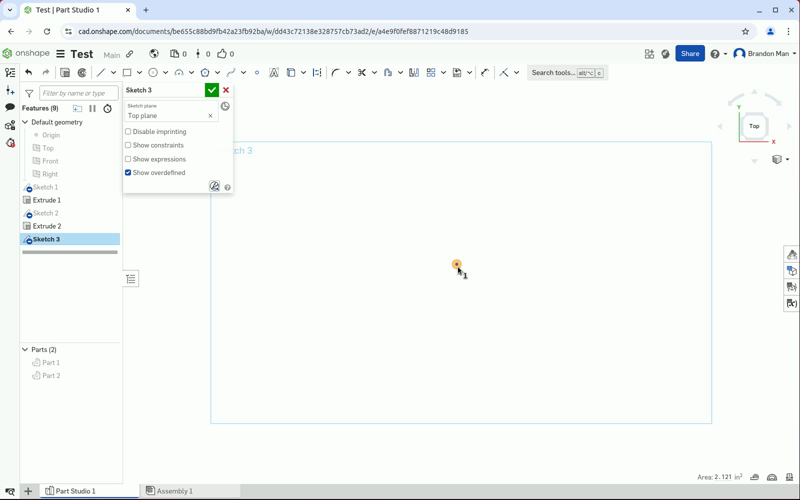
mouse_move(73, 352)
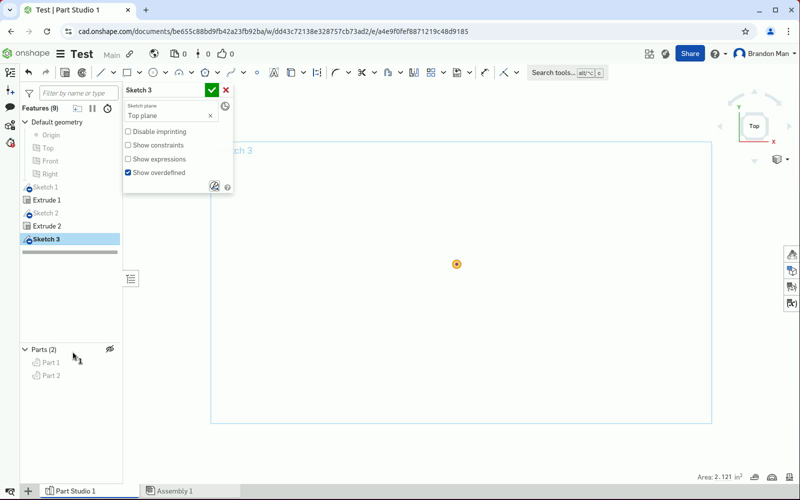
key(shift+y)
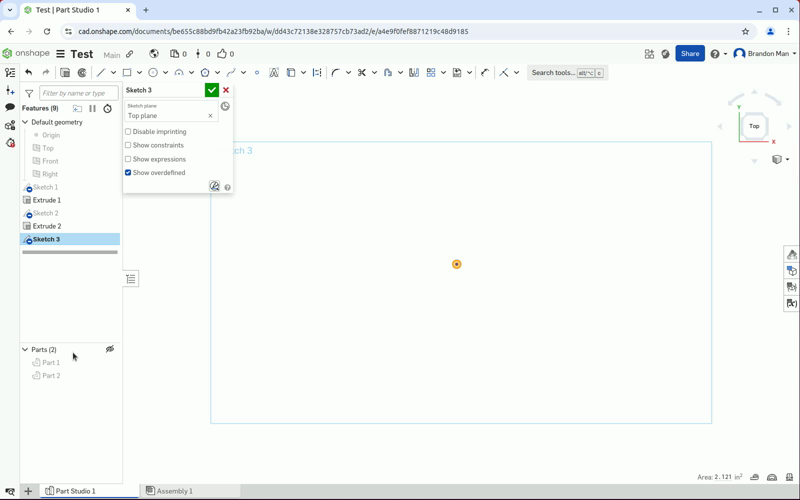
key(shift+e)
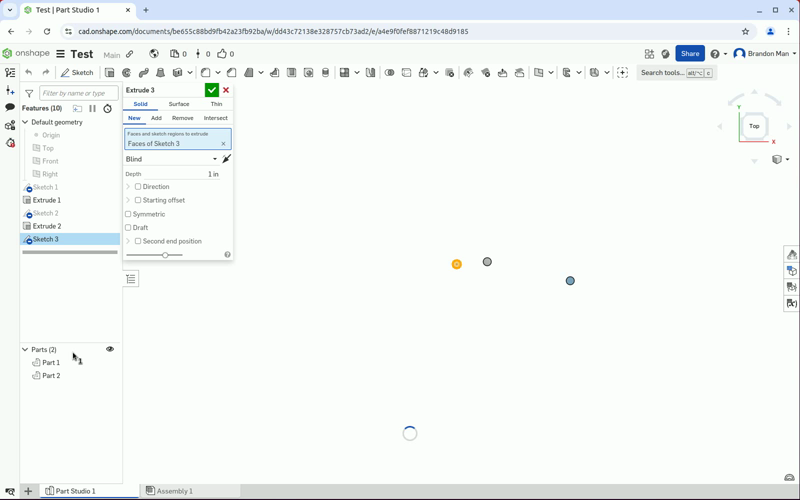
mouse_move(143, 106)
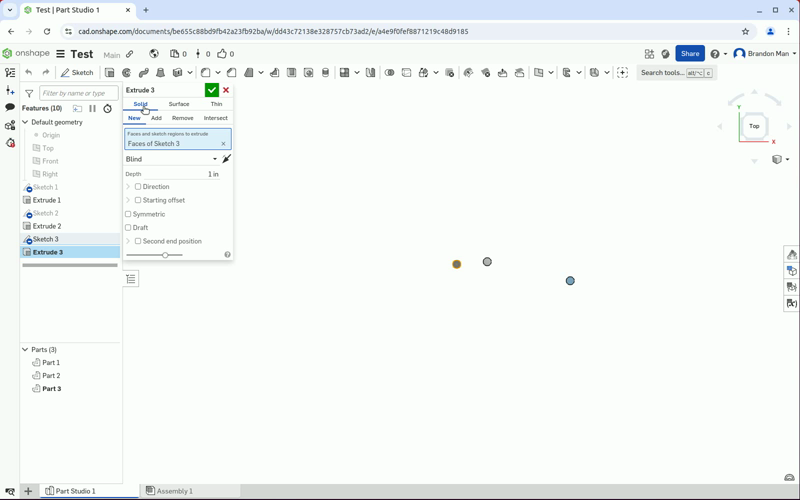
click(143, 106)
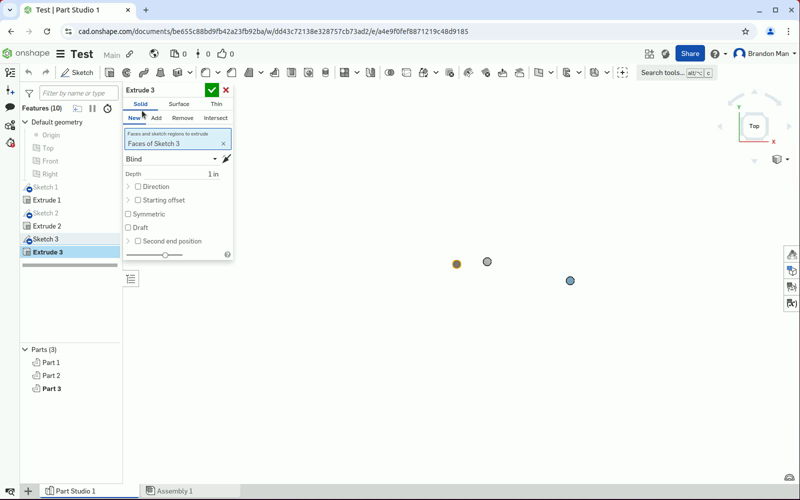
mouse_move(137, 120)
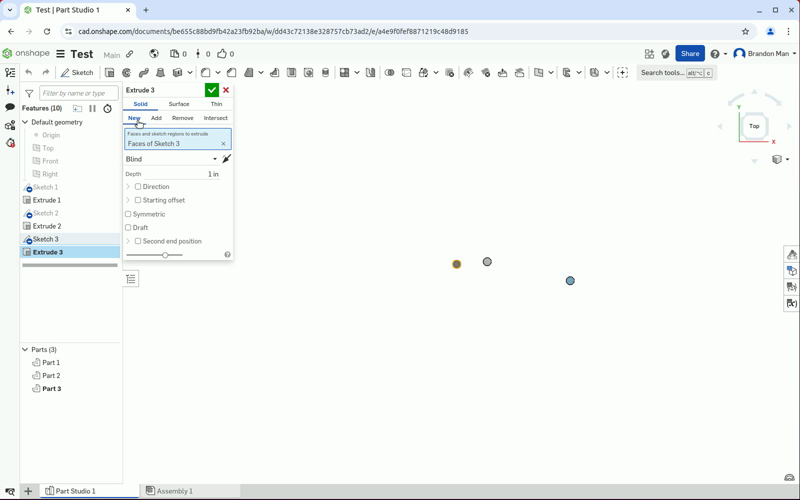
click(137, 120)
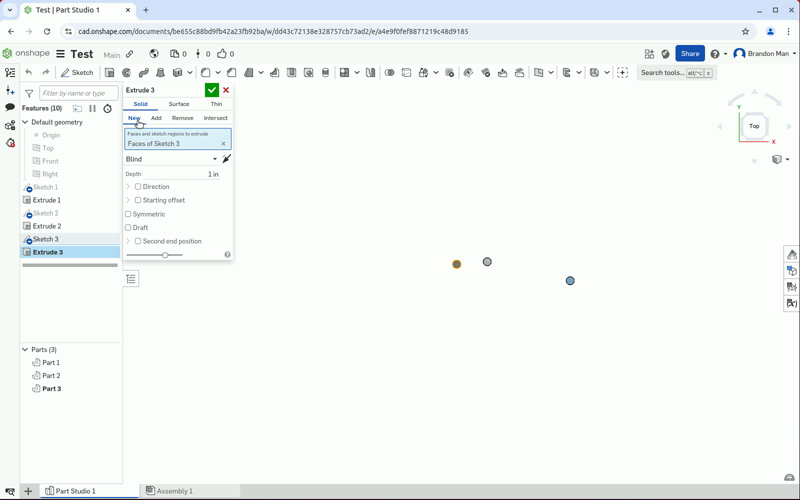
key(tab, 4)
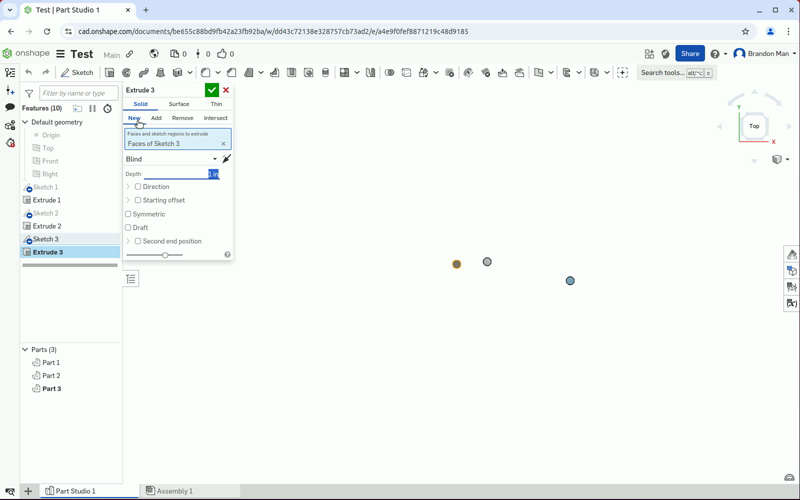
text(13.239)
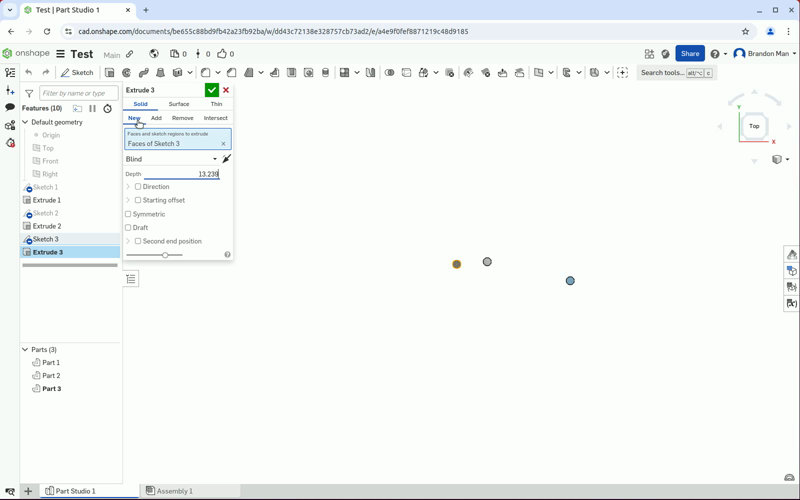
key(enter)
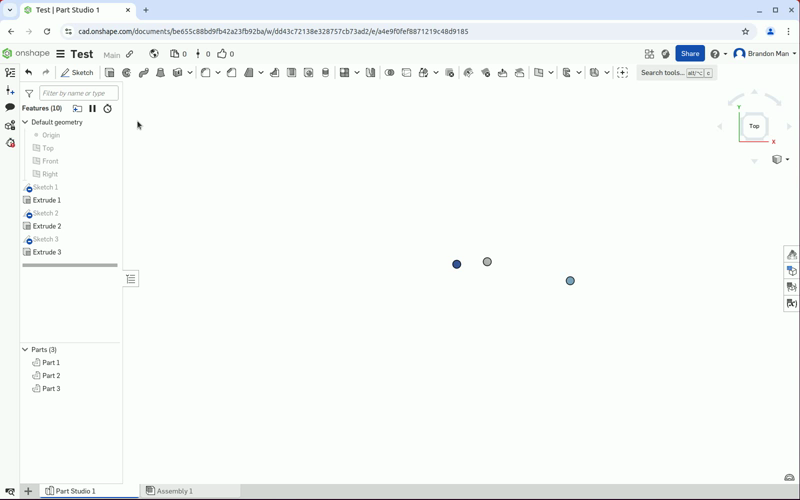
key(shift+h)
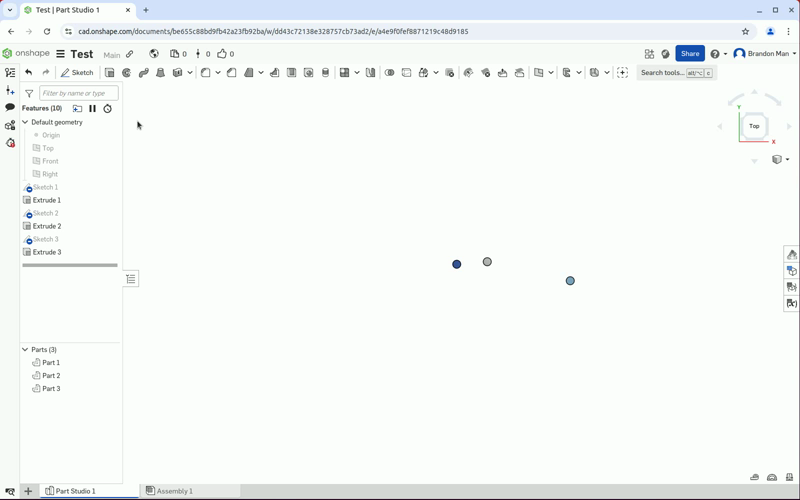
key(shift+h)
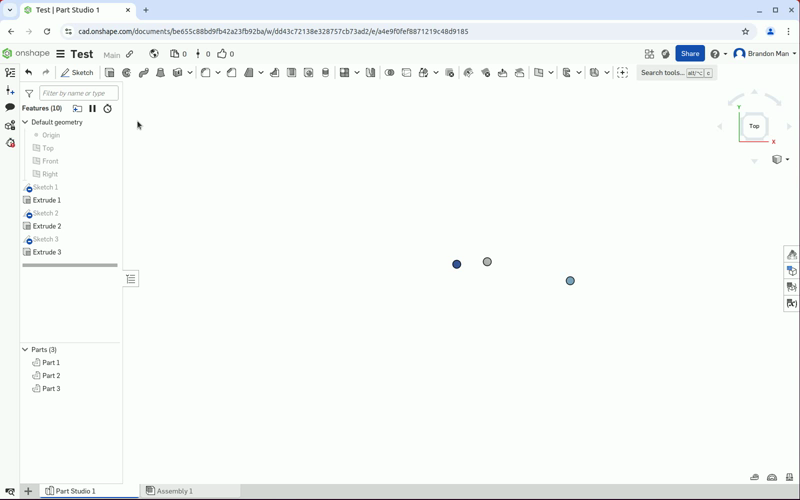
key(shift+7)
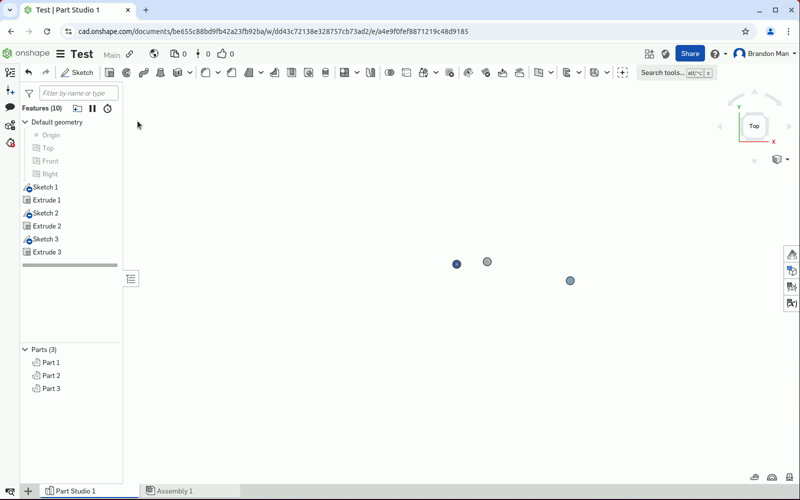
key(up, 3)
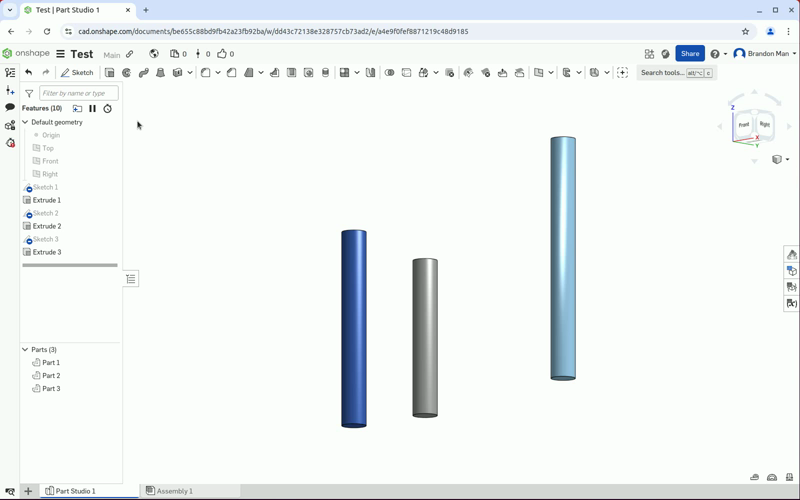
key(left, 3)
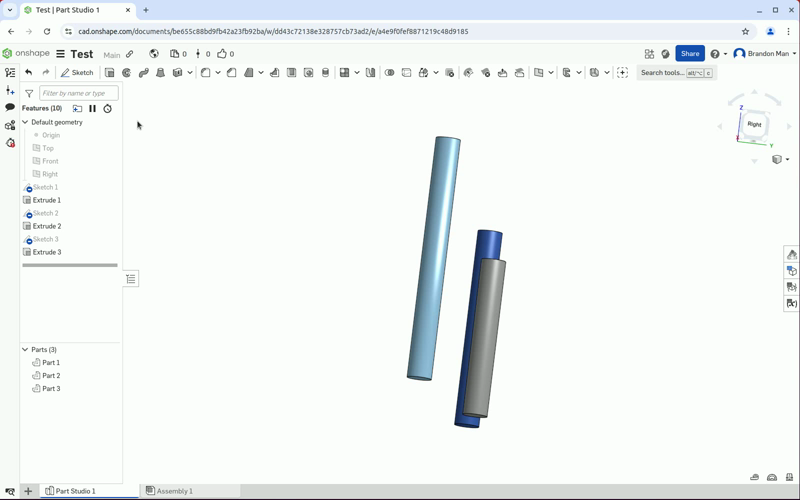
key(right, 3)
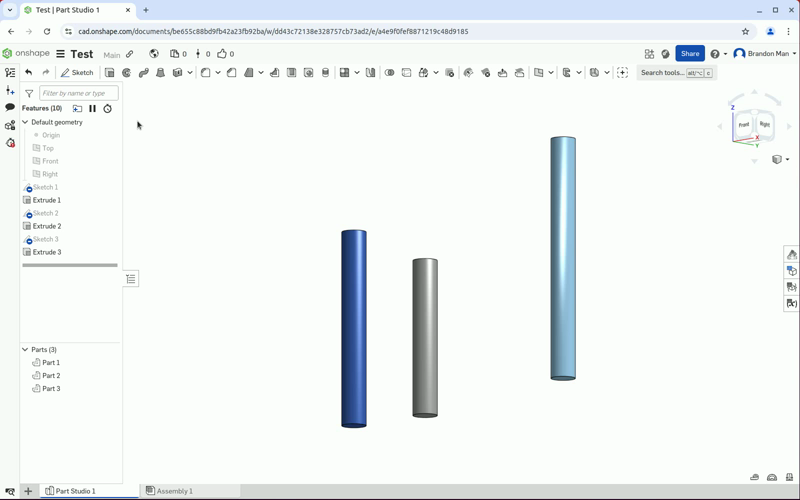
key(down, 3)
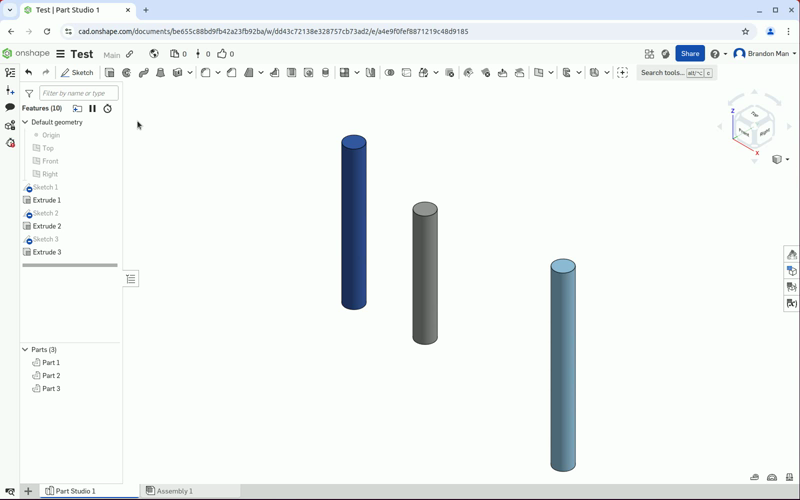
mouse_move(73, 189)
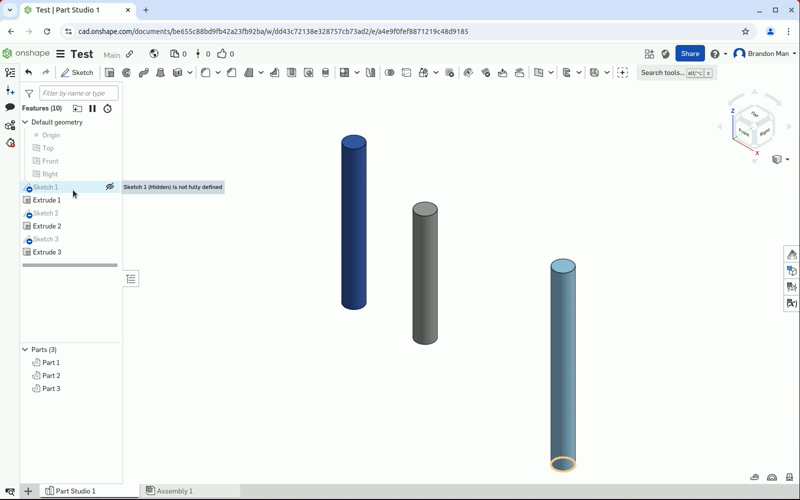
click(73, 189)